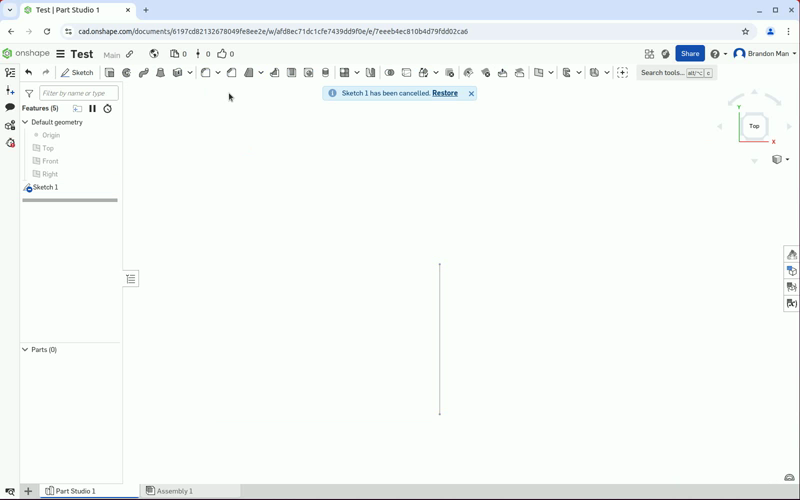
key(shift+h)
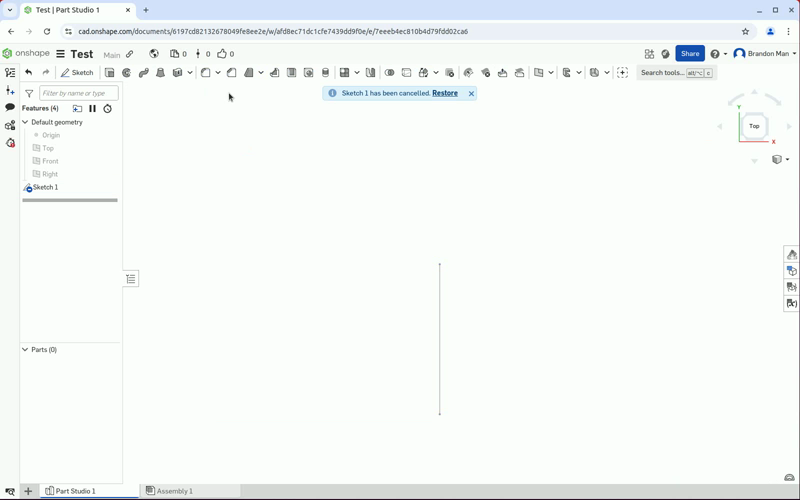
key(shift+s)
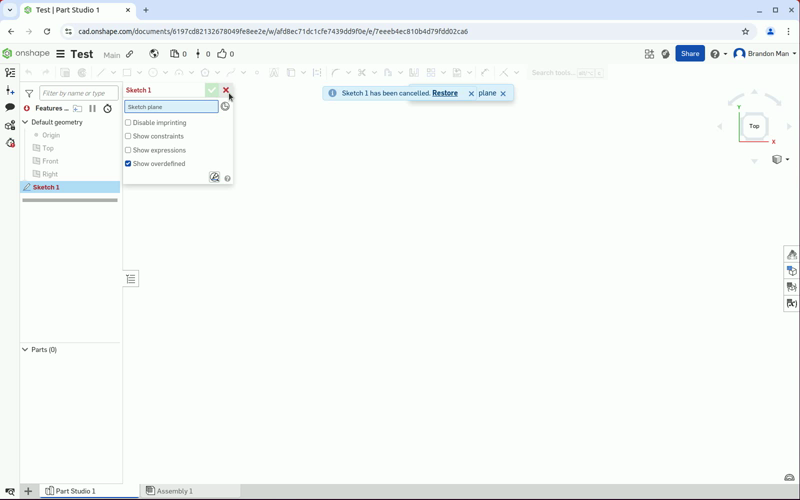
mouse_move(73, 150)
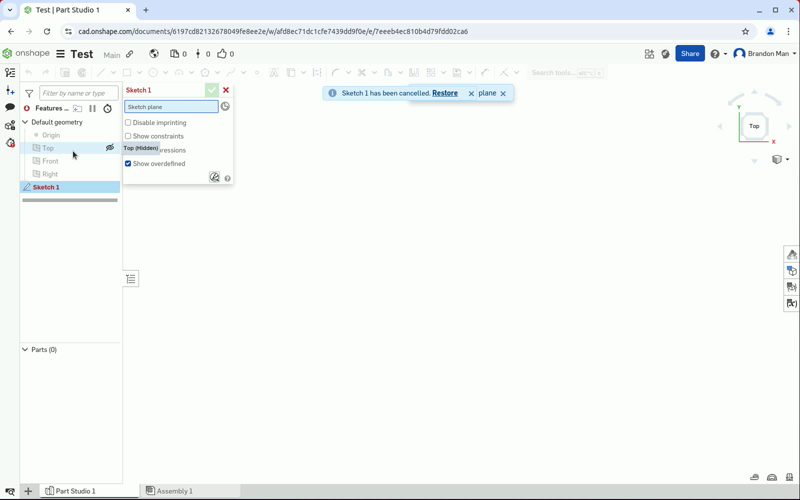
click(73, 150)
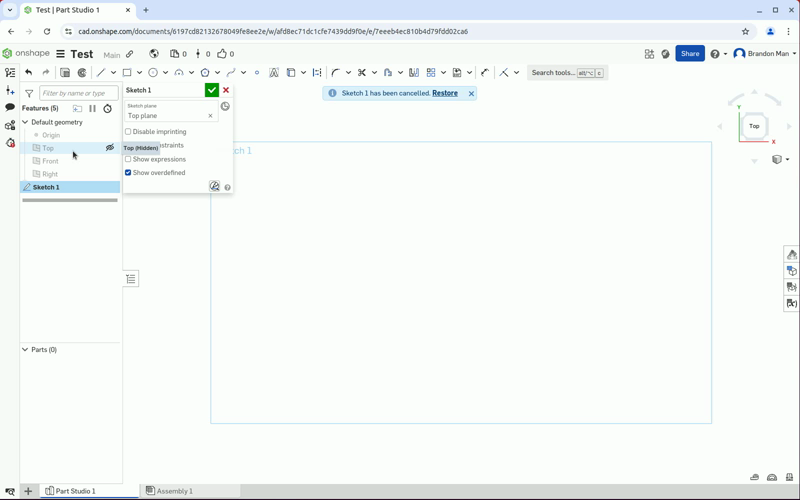
mouse_move(73, 352)
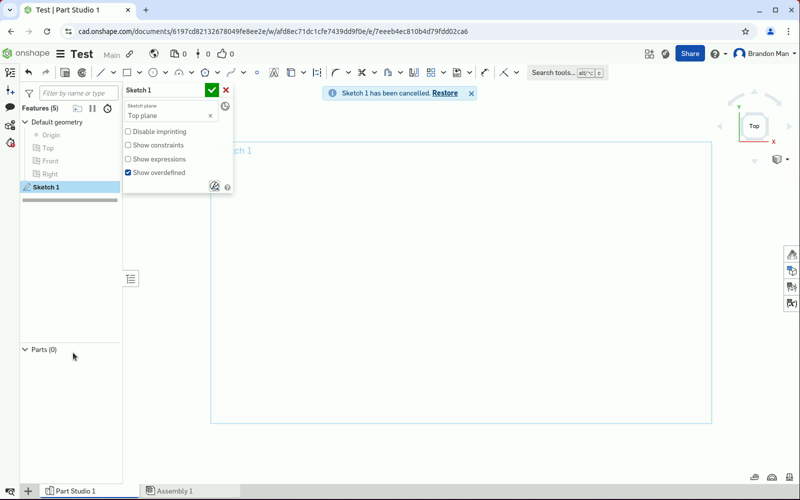
key(y)
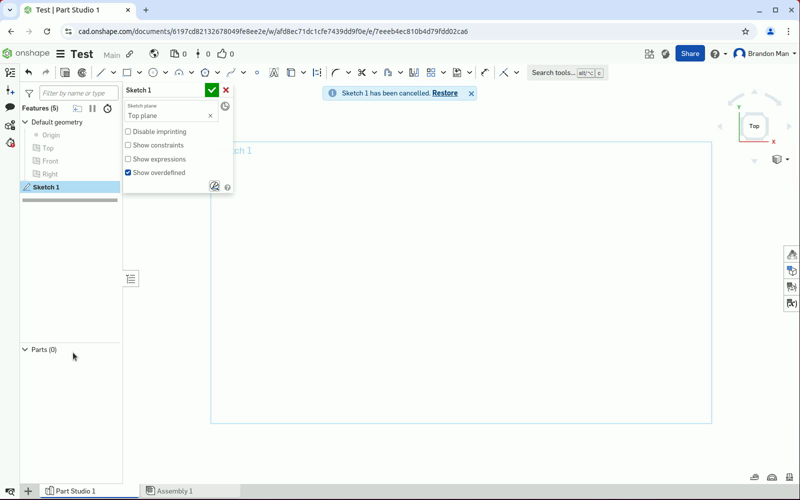
key(c)
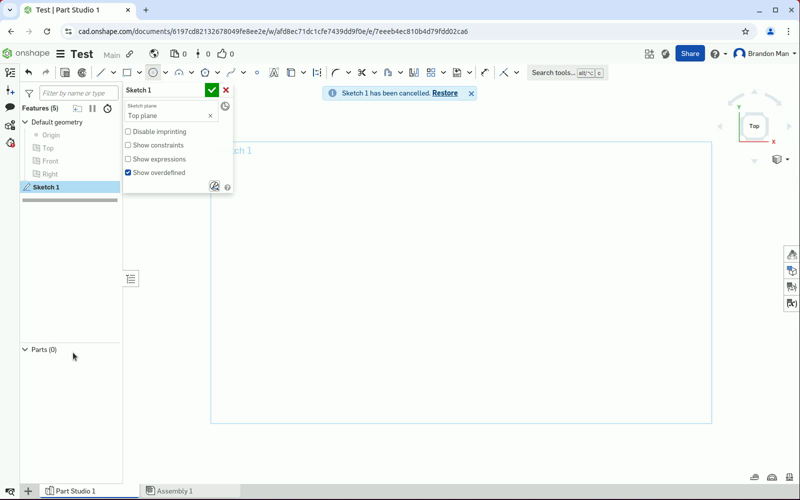
key_down(shift)
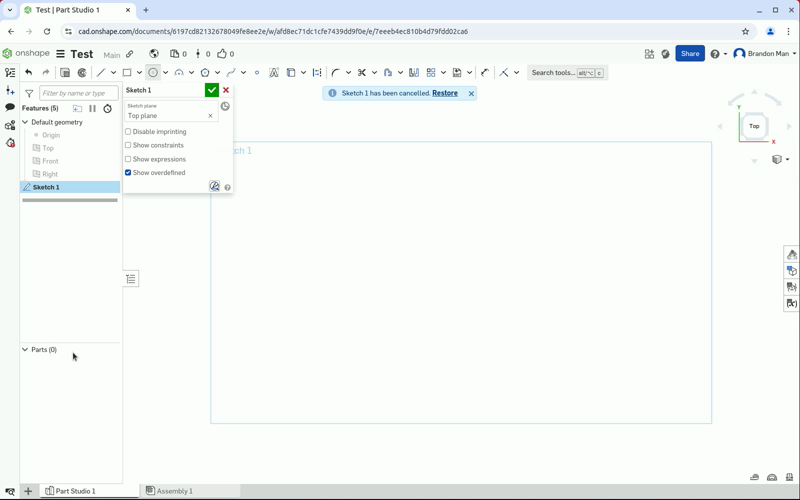
mouse_move(461, 282)
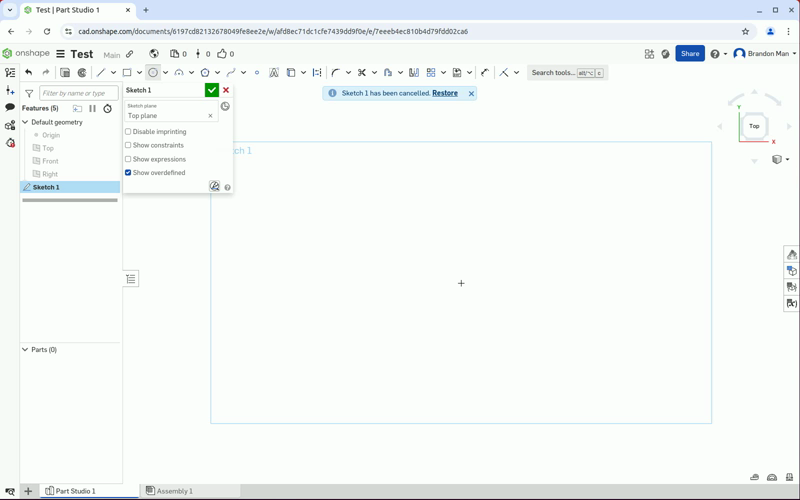
click(461, 282)
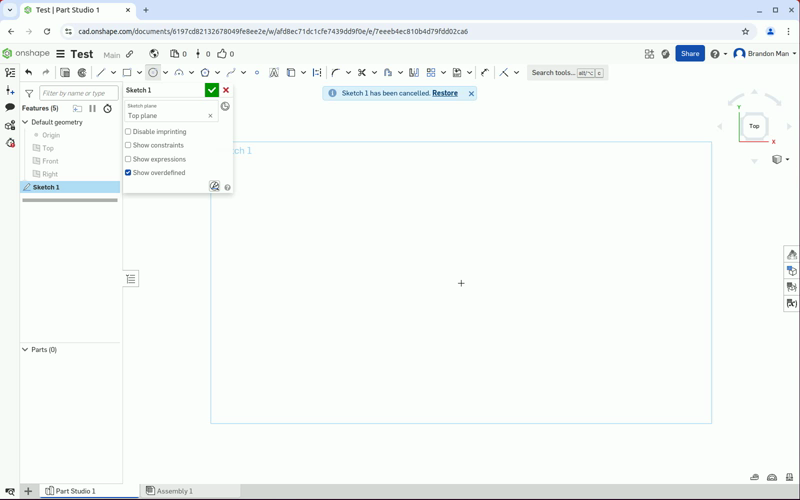
key_up(shift)
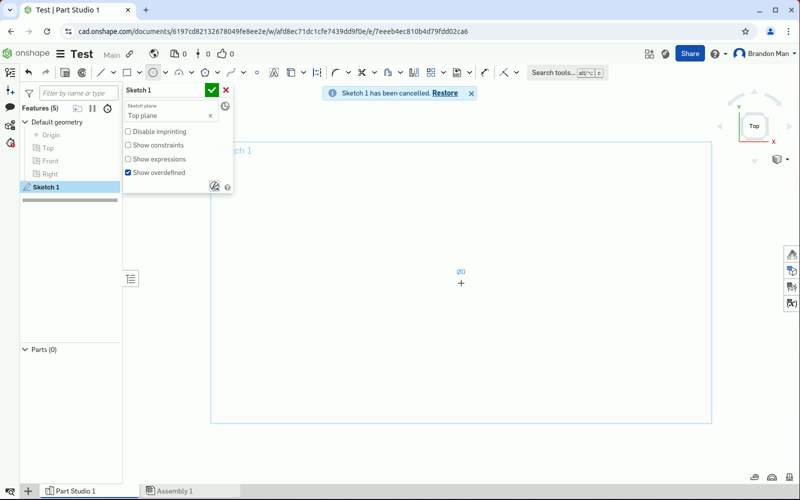
mouse_move(555, 282)
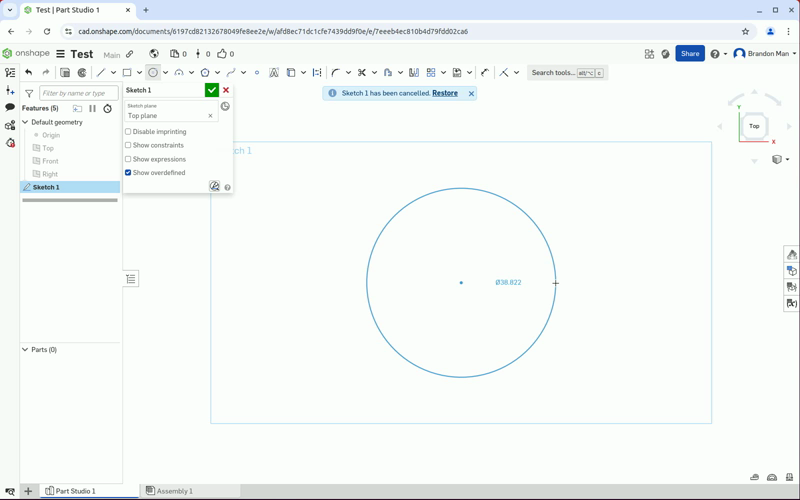
click(555, 282)
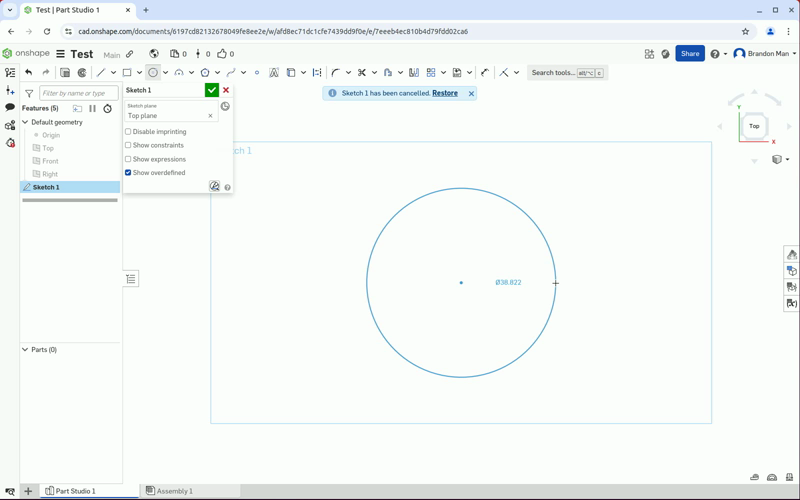
key(esc)
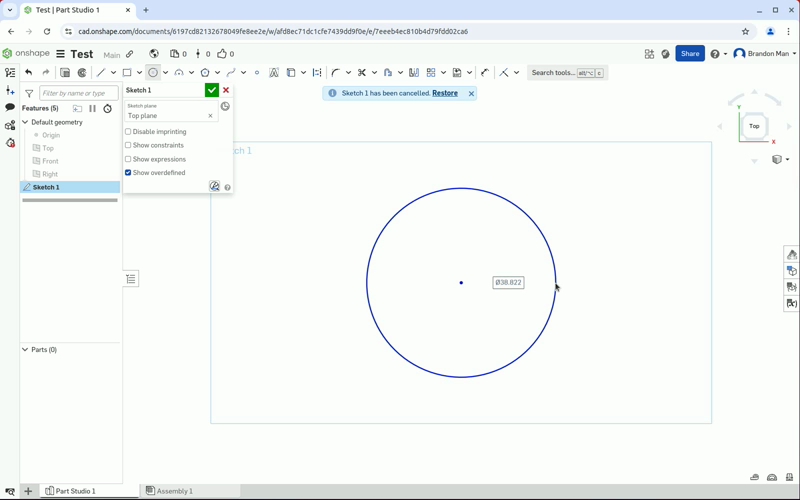
mouse_move(480, 329)
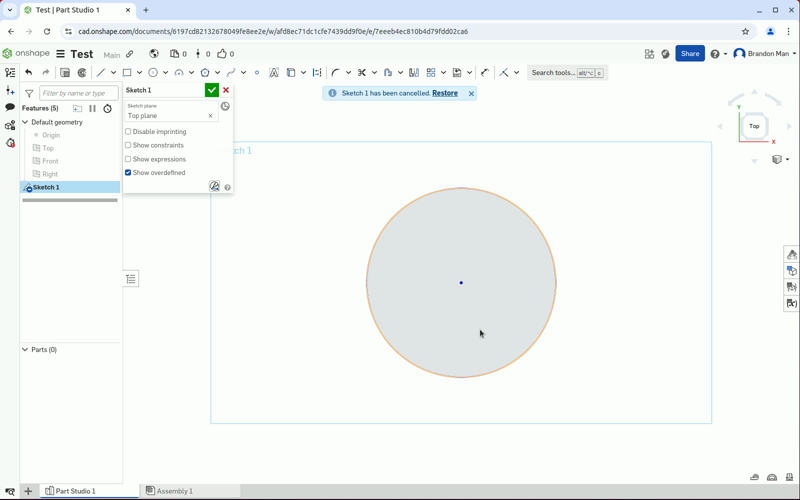
click(480, 329)
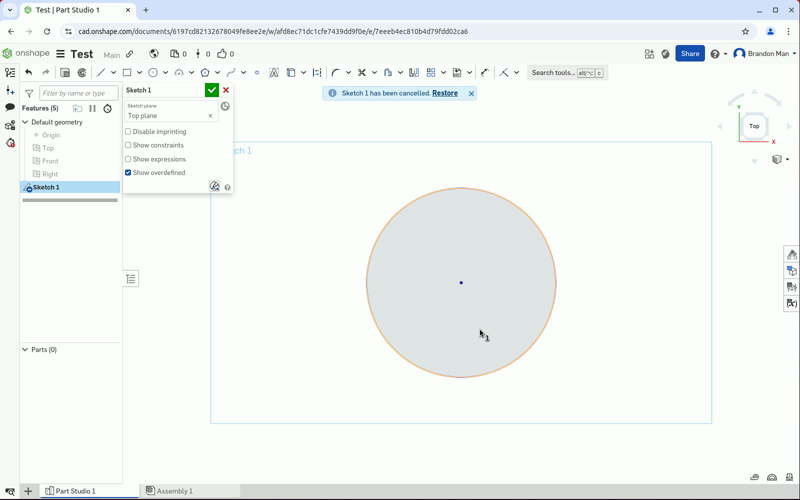
mouse_move(73, 352)
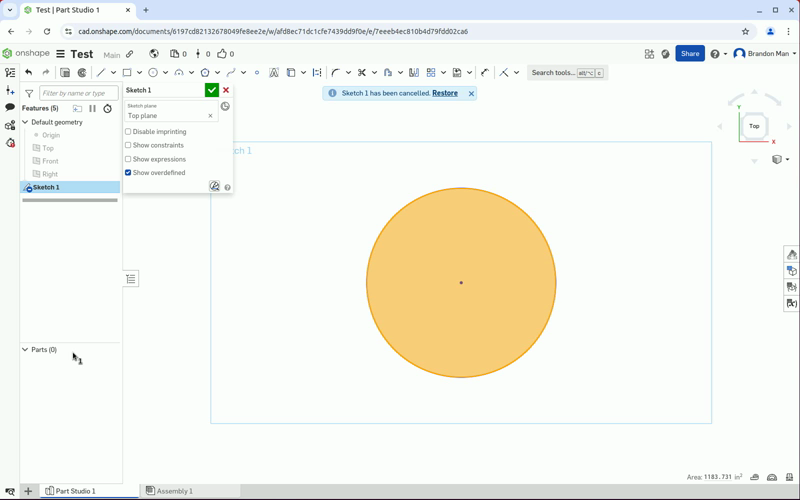
key(shift+y)
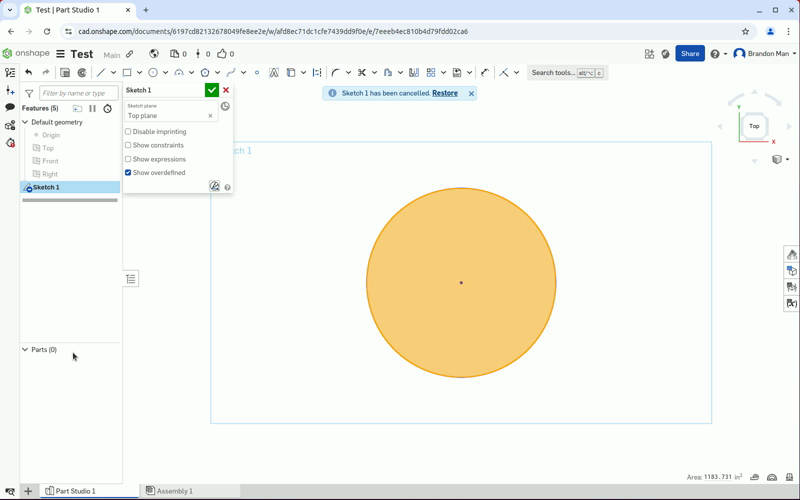
key(shift+e)
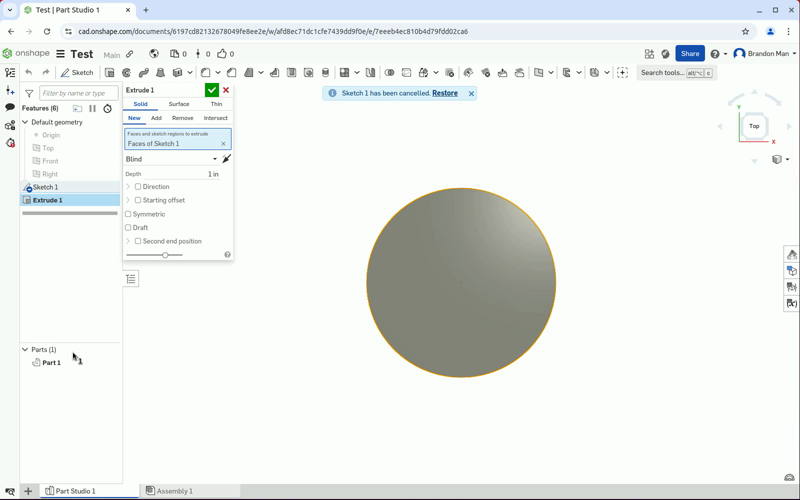
mouse_move(143, 106)
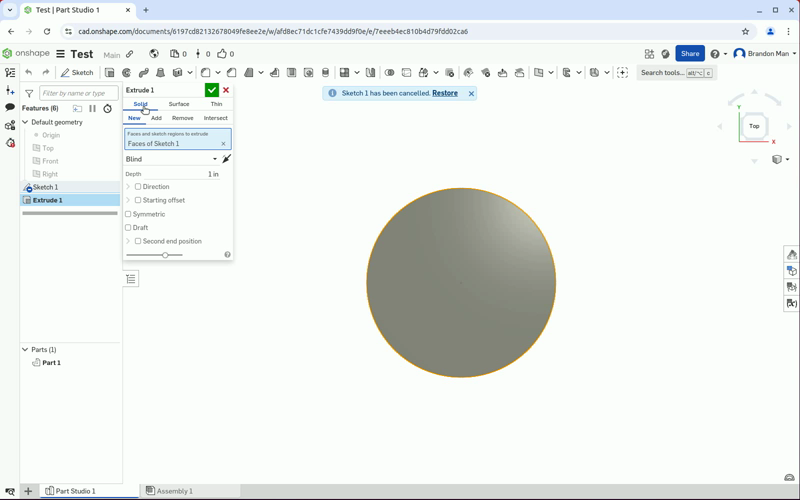
click(143, 106)
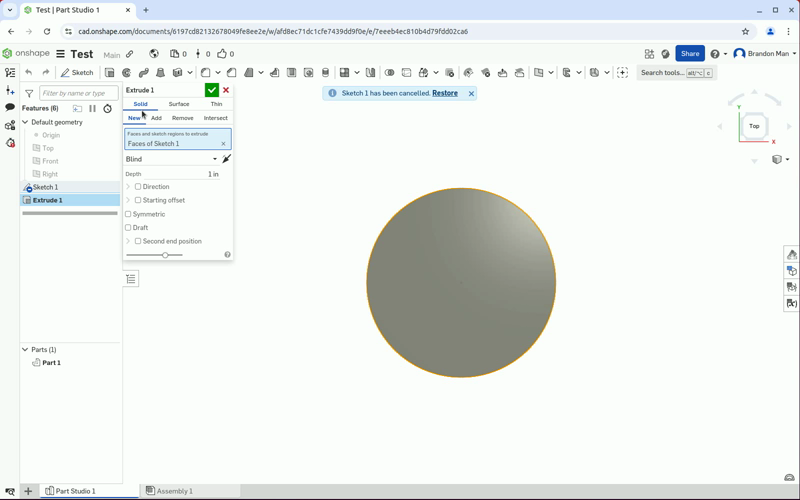
mouse_move(137, 120)
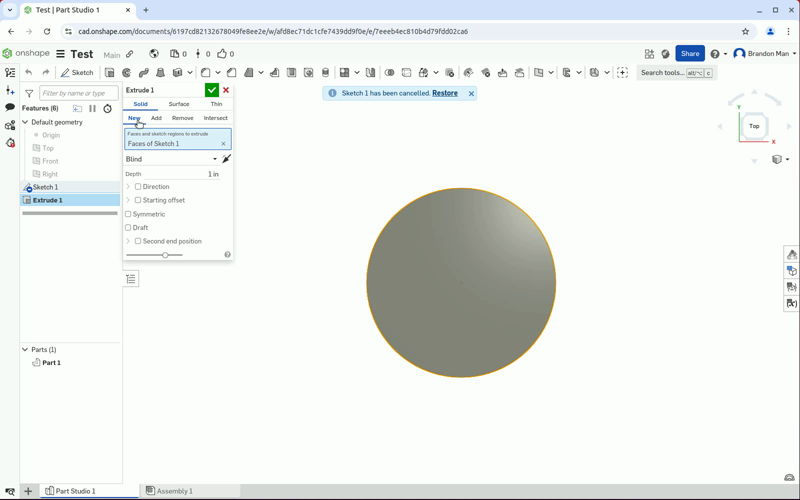
click(137, 120)
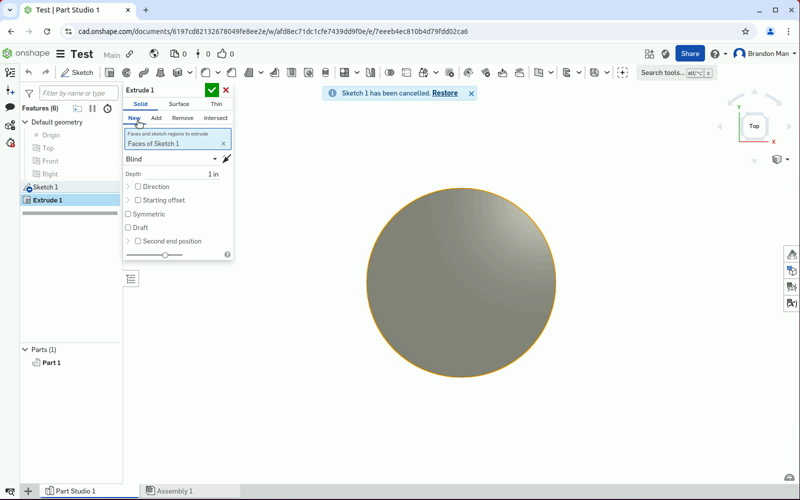
key(tab, 4)
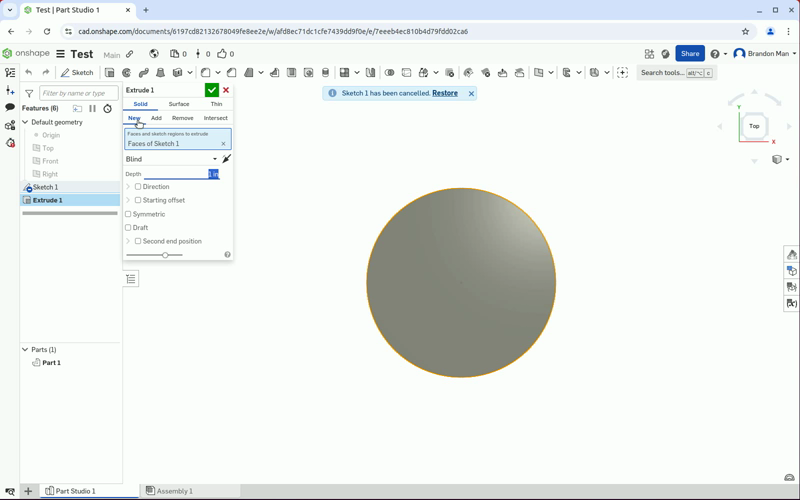
text(11.554)
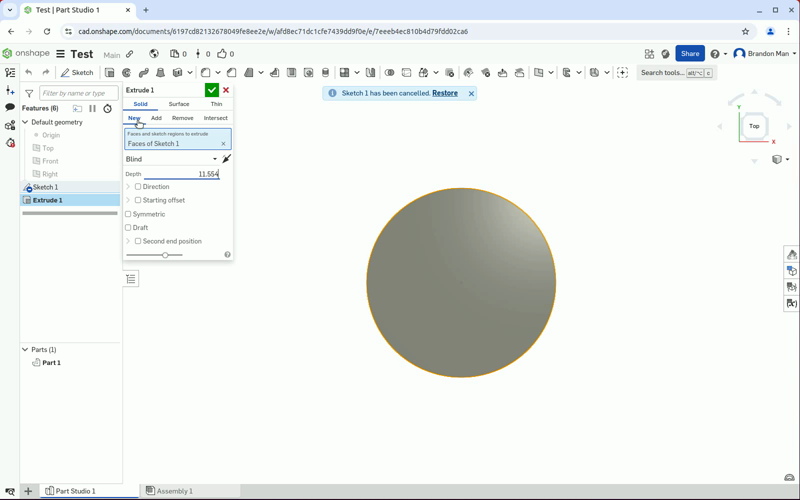
key(enter)
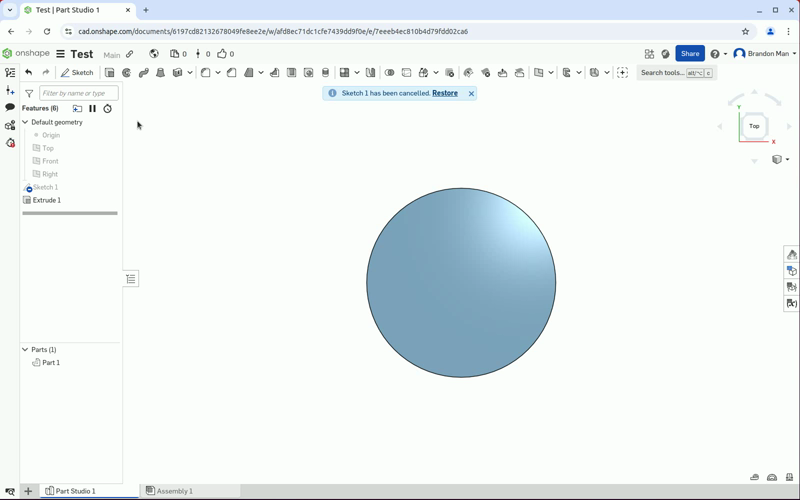
key(shift+h)
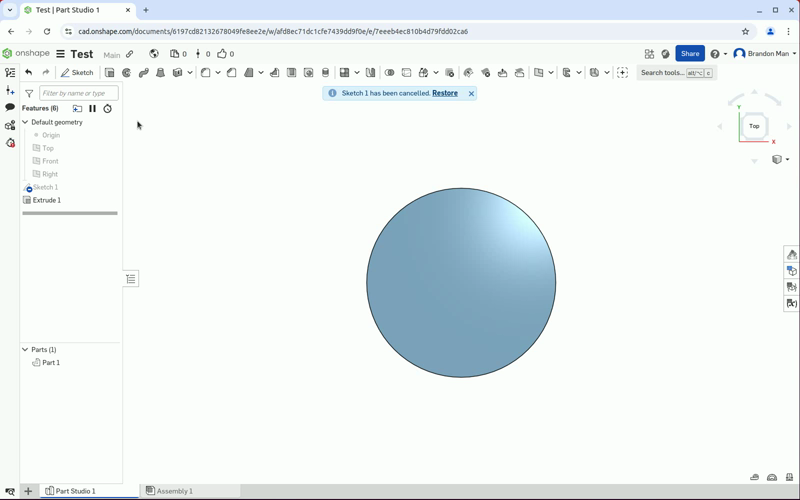
key(shift+h)
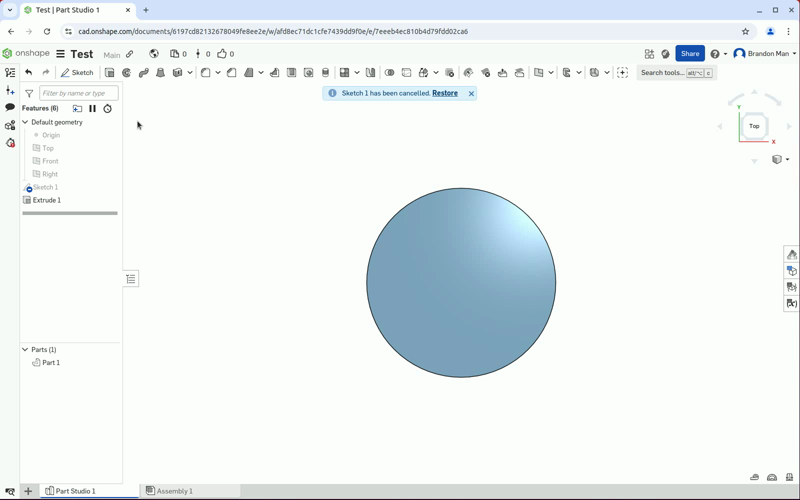
mouse_move(73, 189)
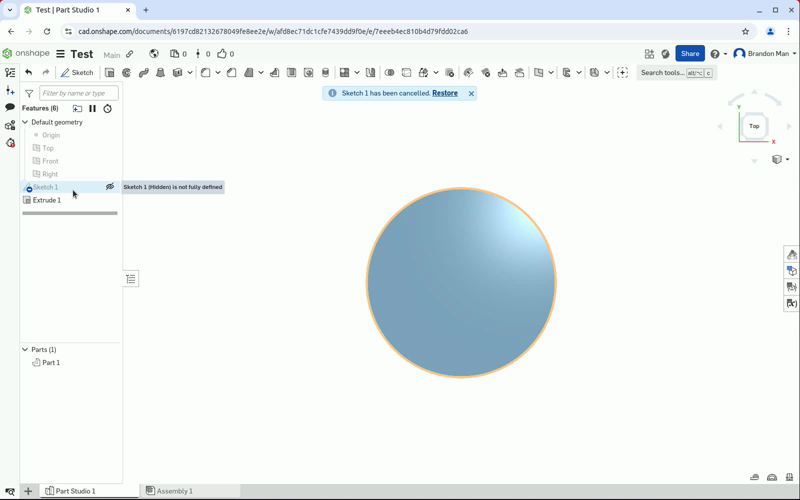
click(73, 189)
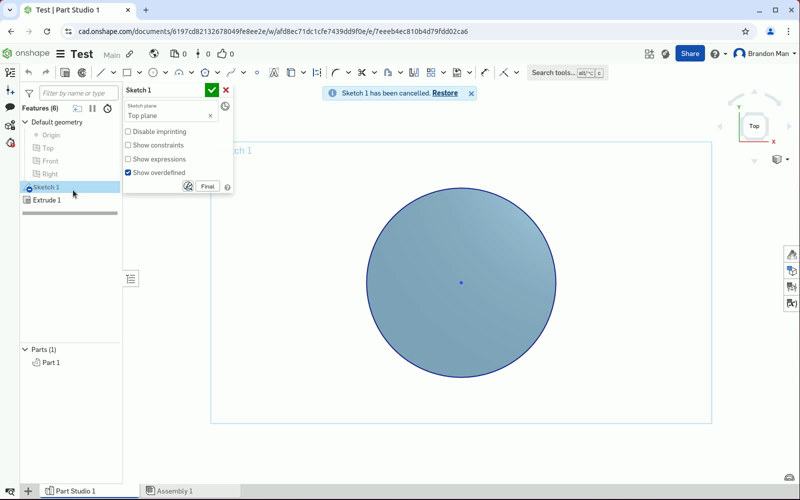
mouse_move(229, 92)
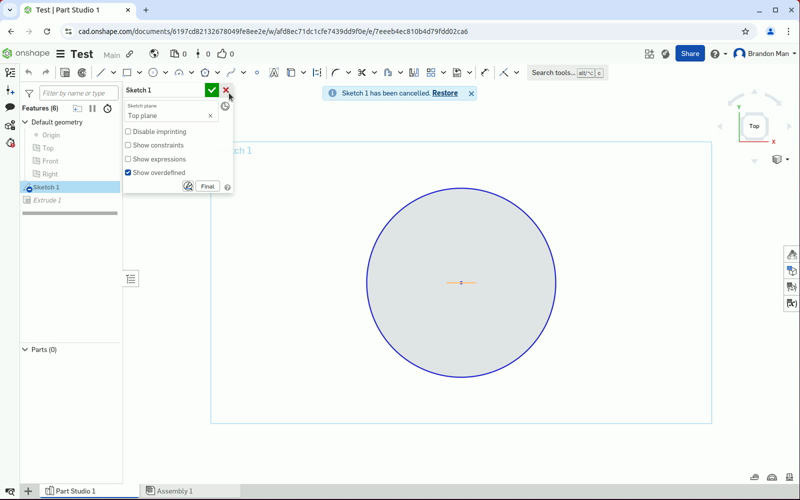
click(229, 92)
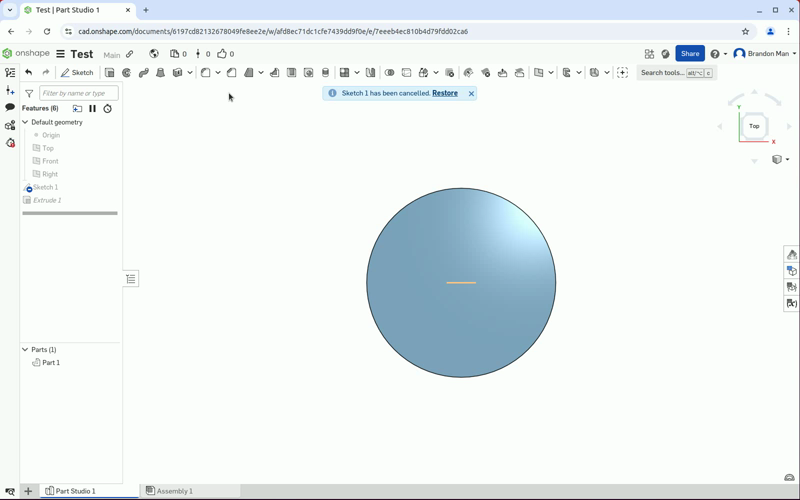
mouse_move(73, 352)
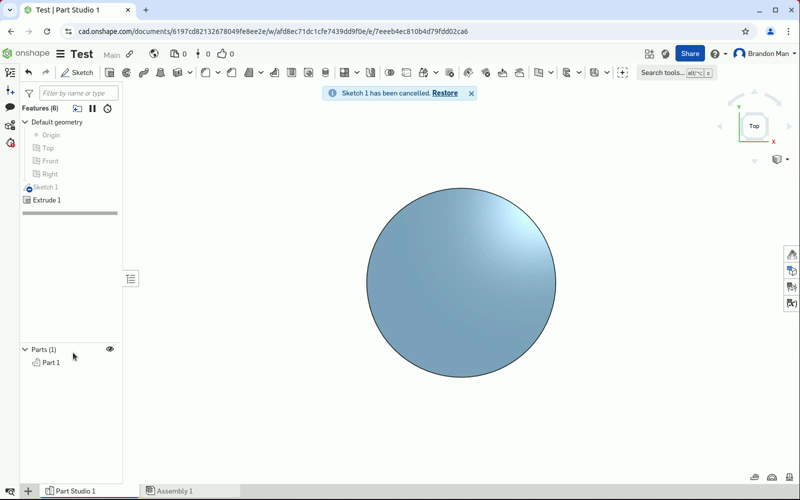
key(y)
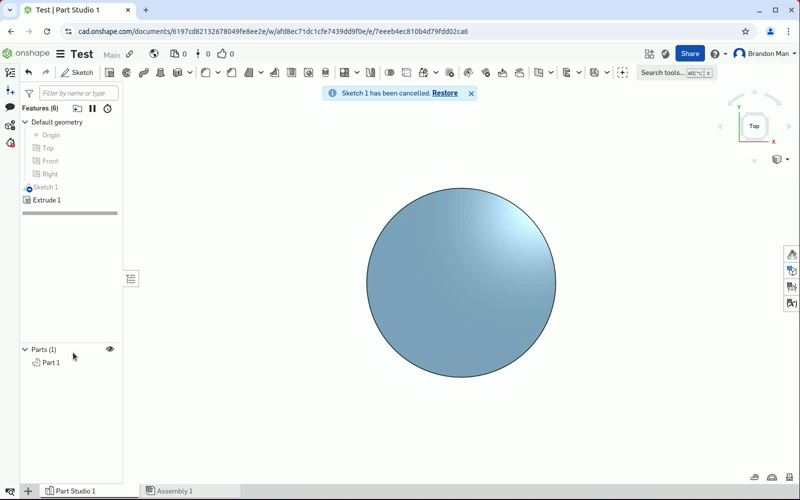
key(shift+p)
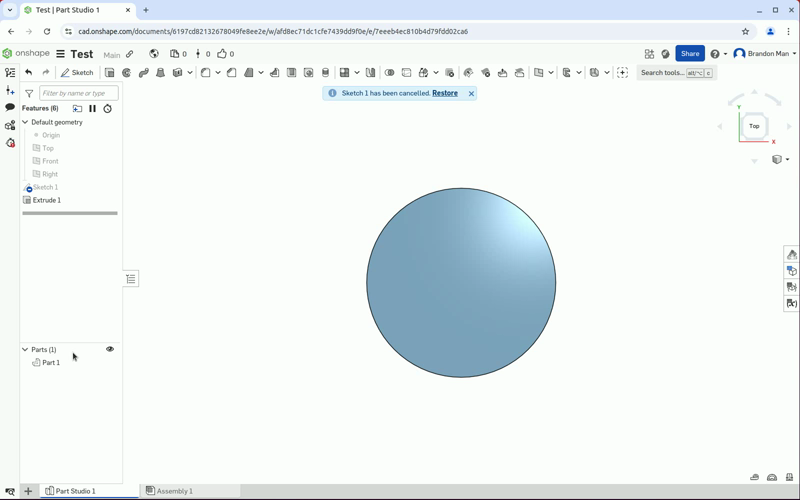
key(space)
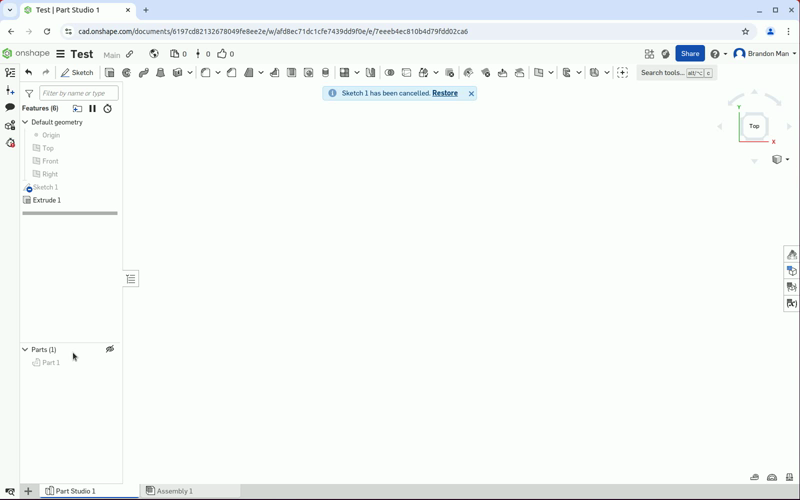
key_down(shift)
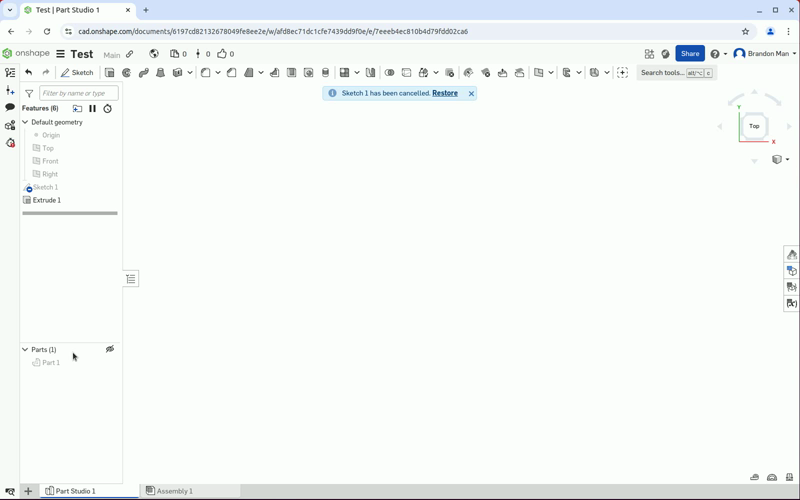
key(up)
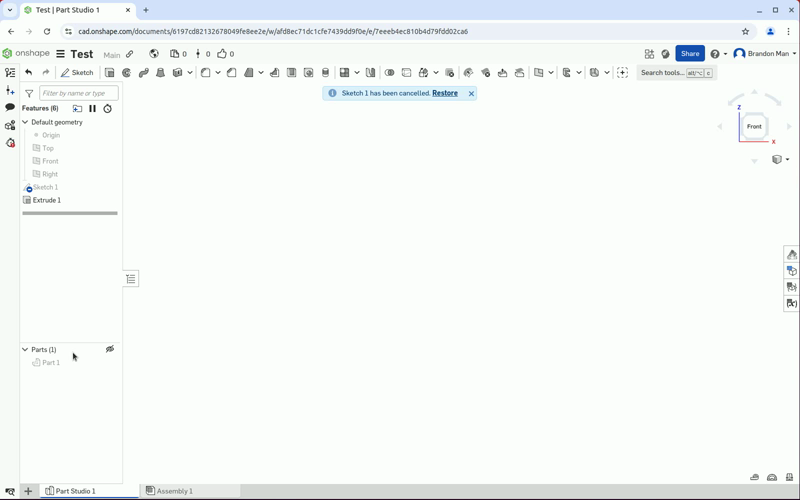
key_up(shift)
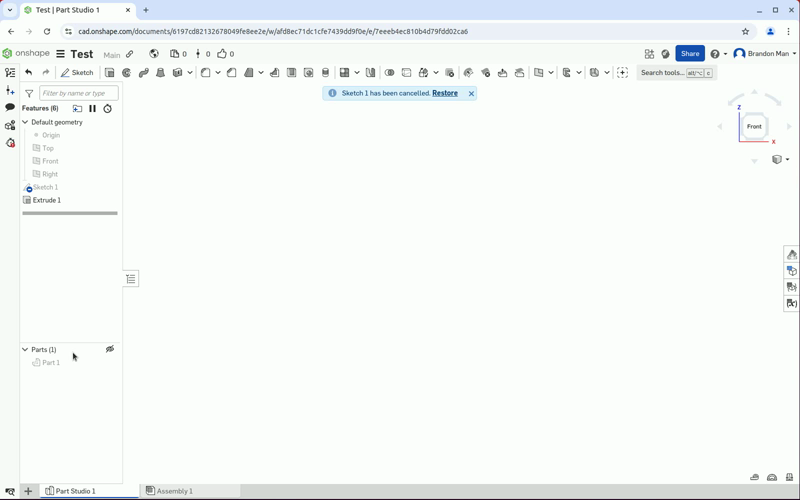
key(space)
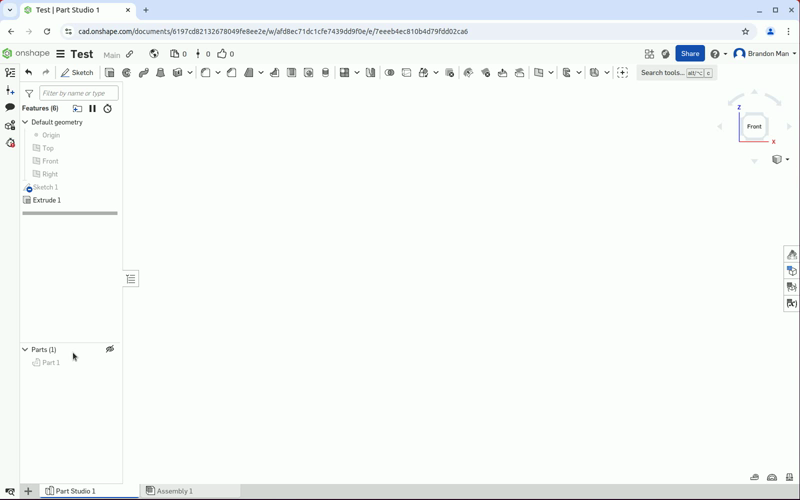
key_down(shift)
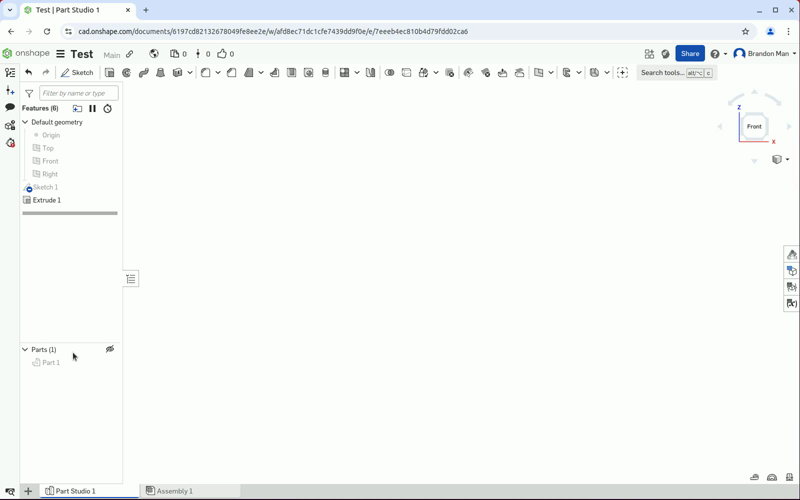
key(left)
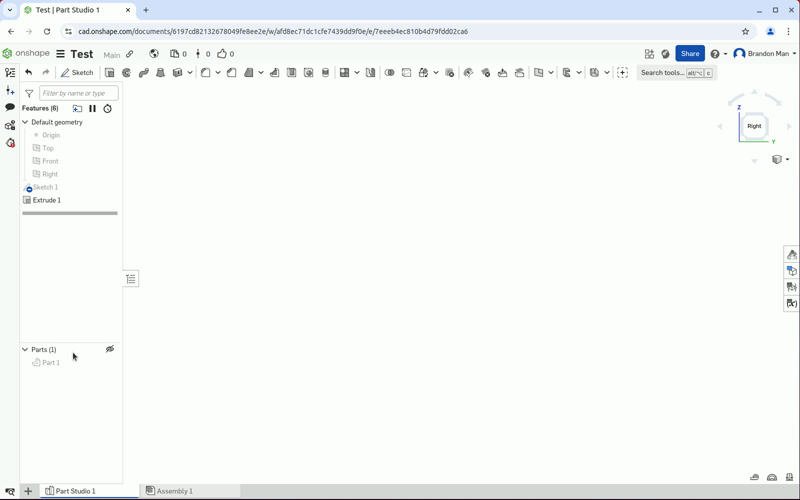
key_up(shift)
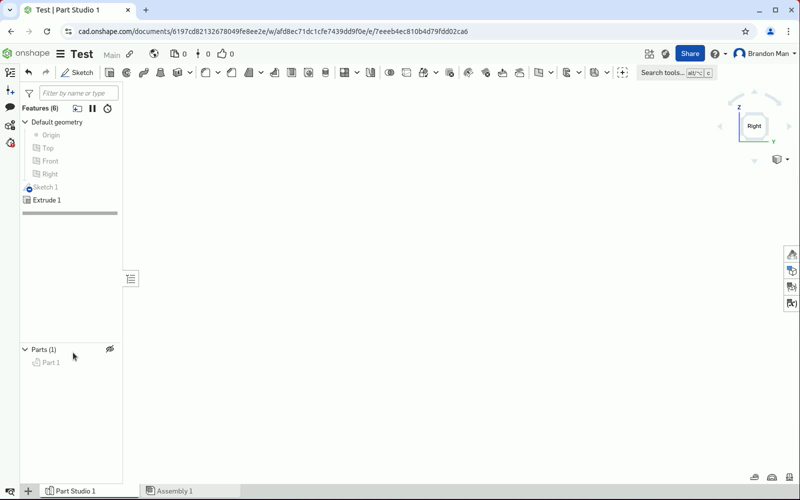
mouse_move(73, 352)
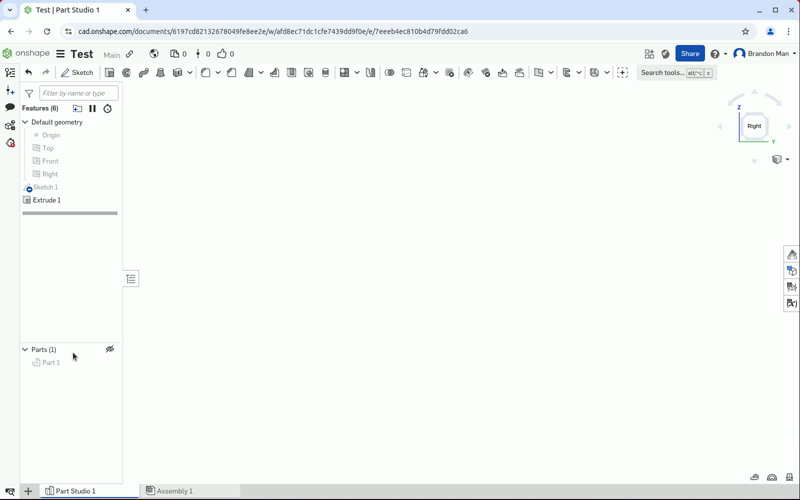
key(shift+y)
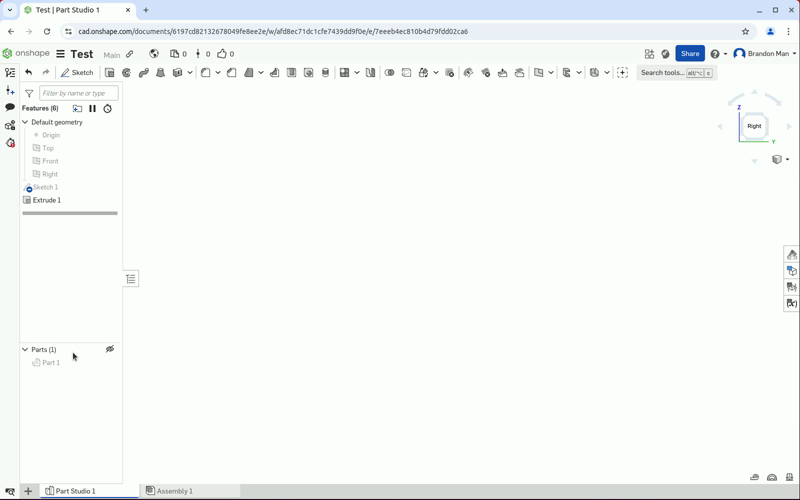
key(shift+s)
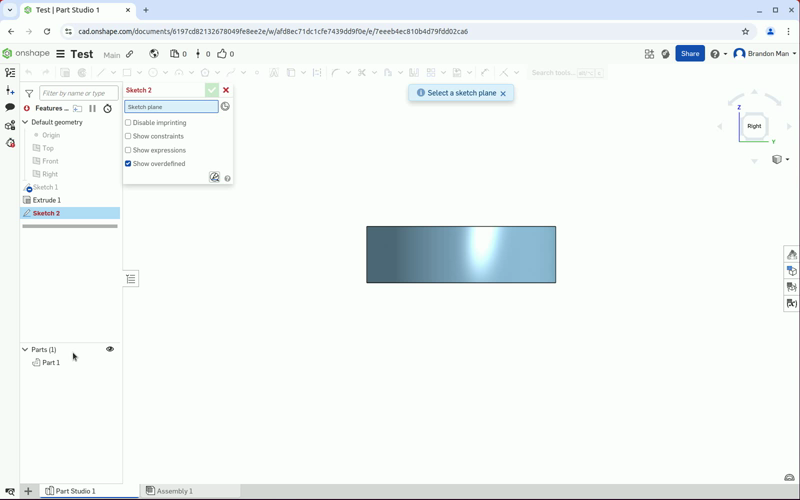
mouse_move(73, 176)
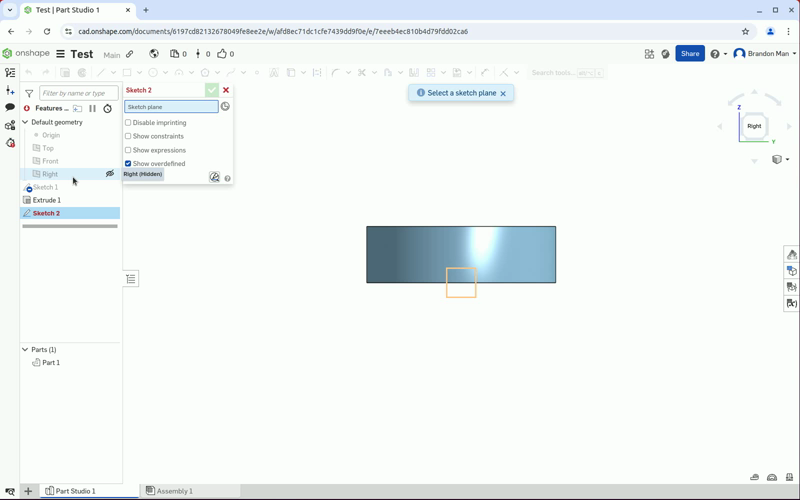
click(73, 176)
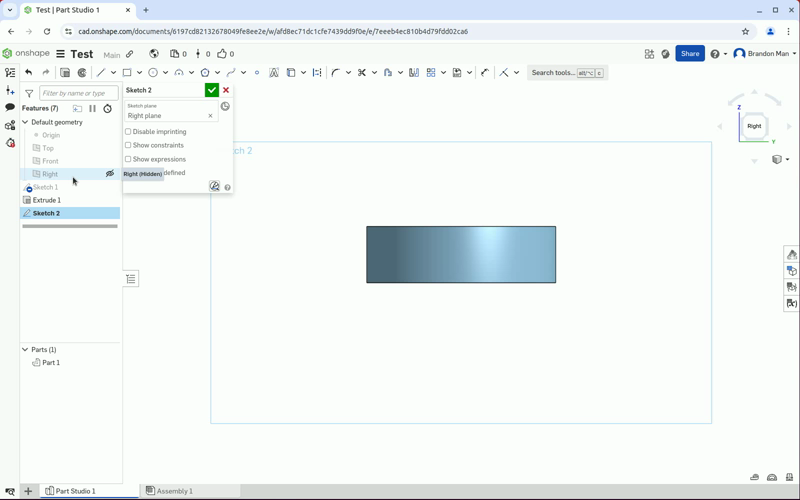
mouse_move(73, 352)
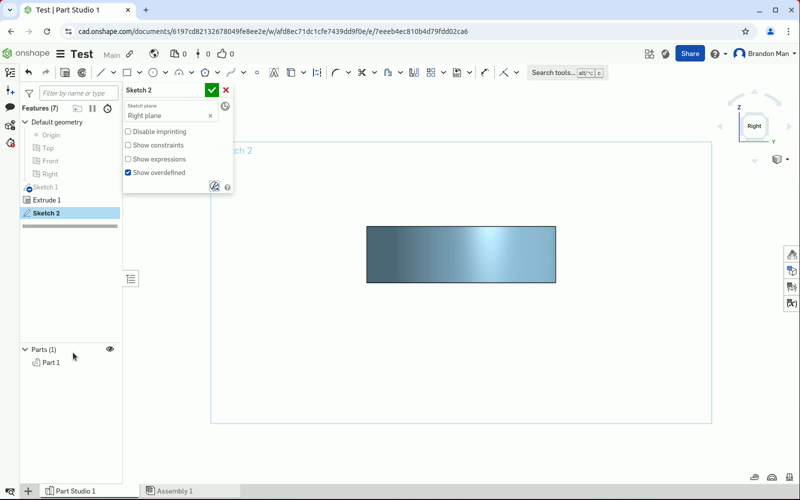
key(y)
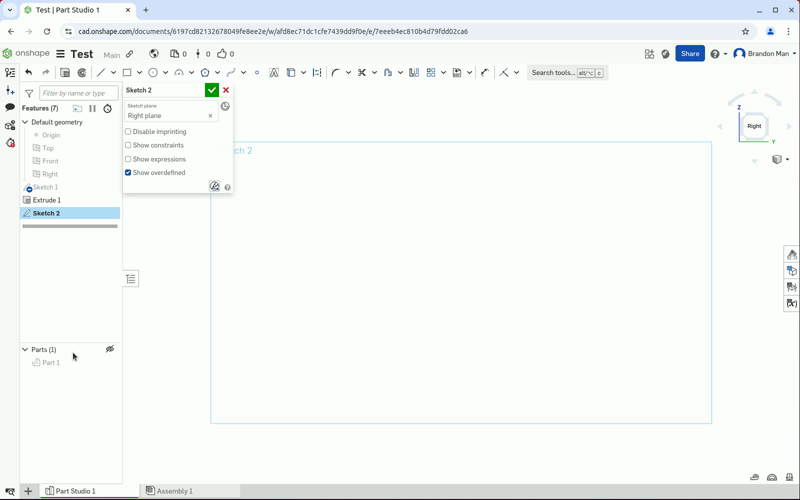
key(c)
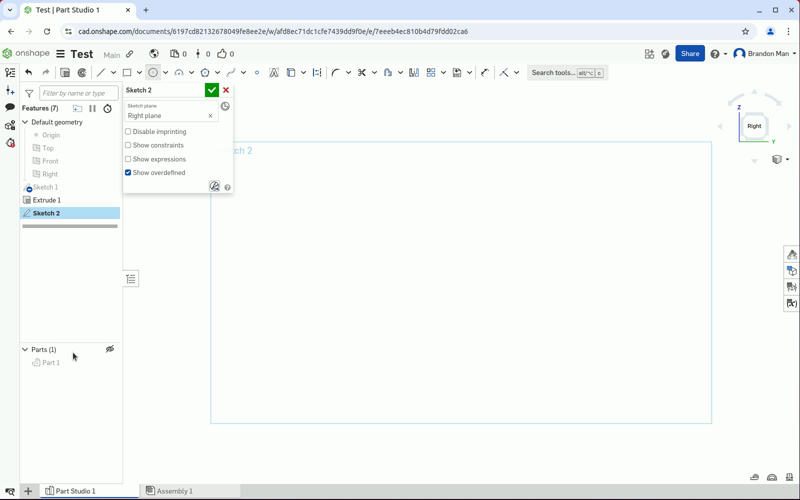
key_down(shift)
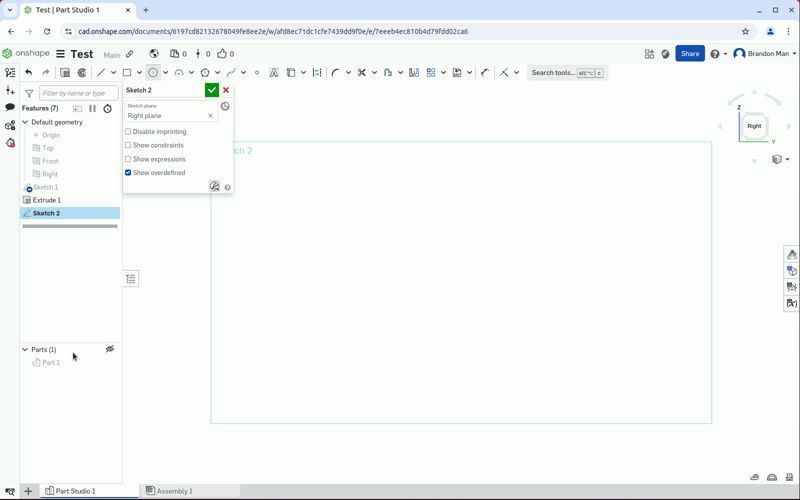
mouse_move(461, 226)
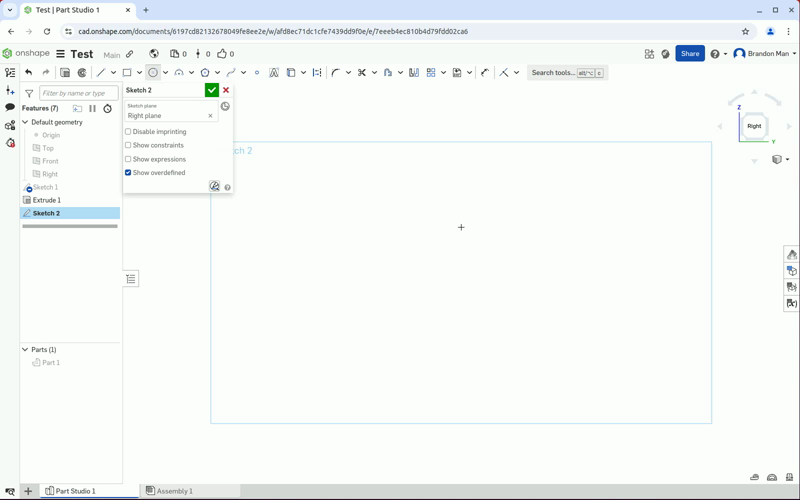
click(461, 226)
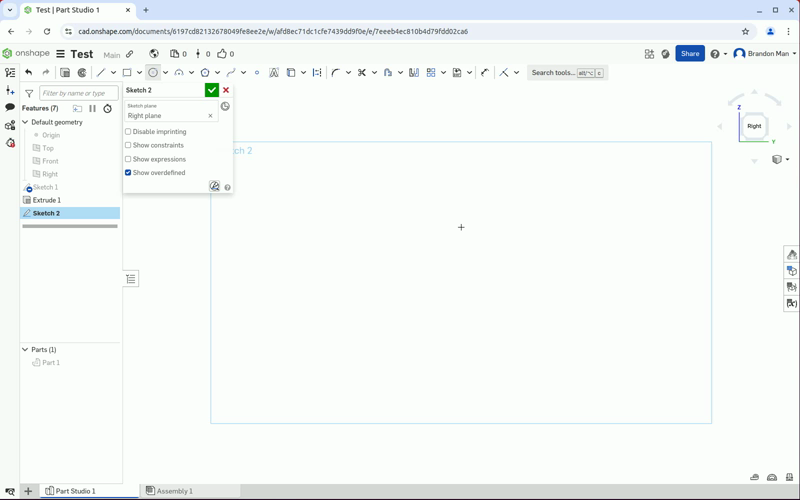
key_up(shift)
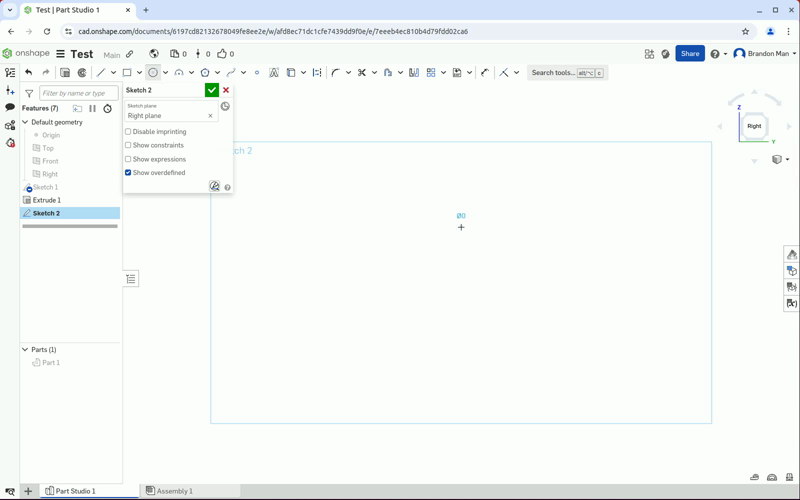
mouse_move(518, 226)
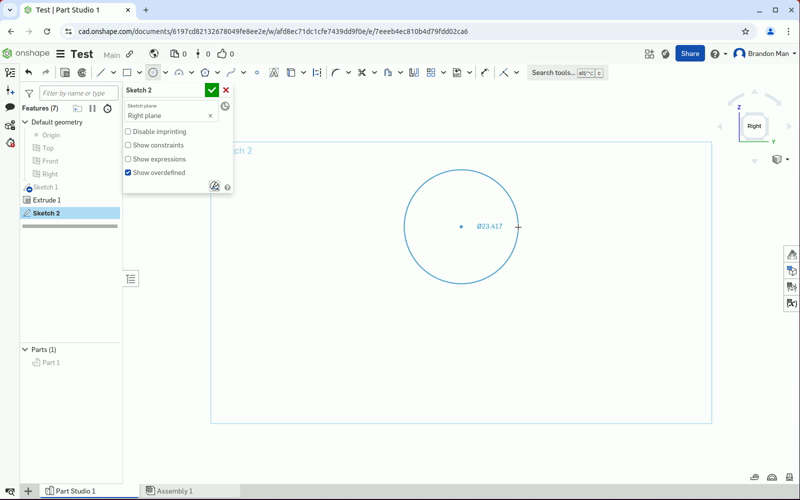
click(518, 226)
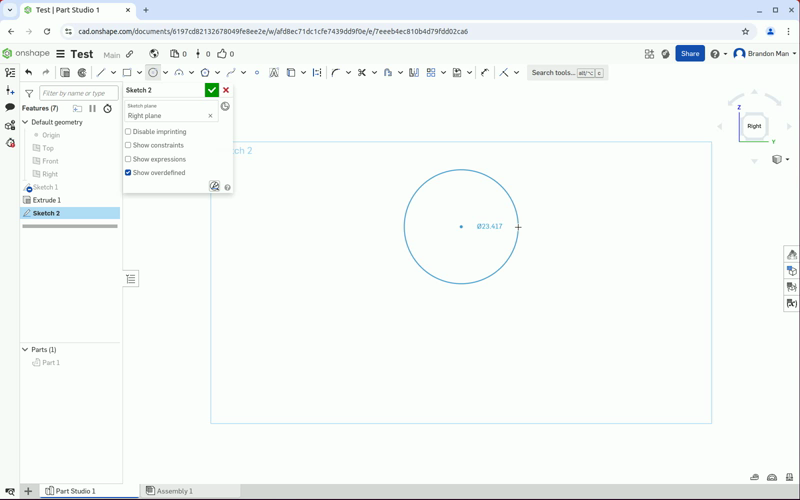
key(esc)
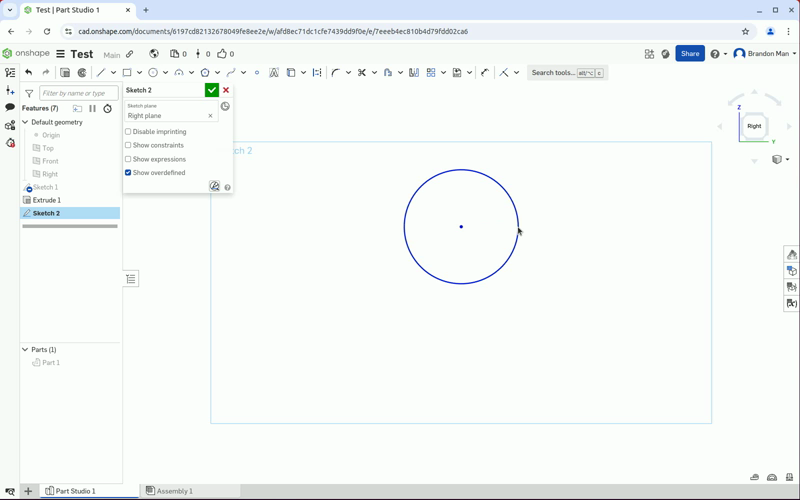
key(c)
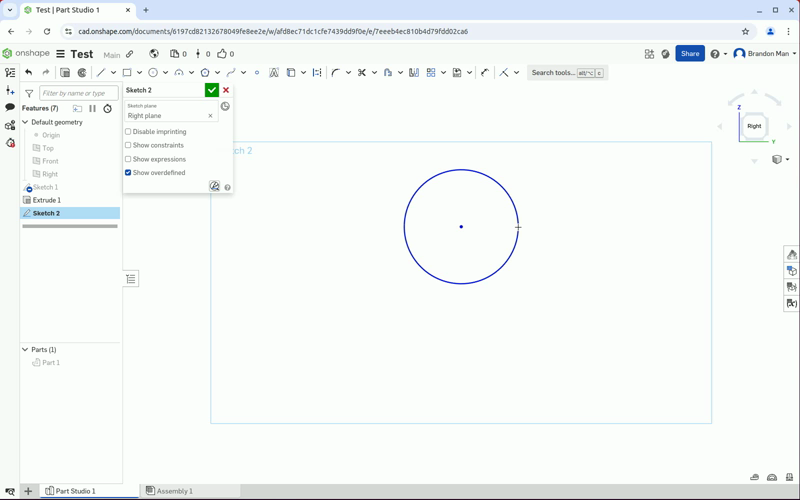
key_down(shift)
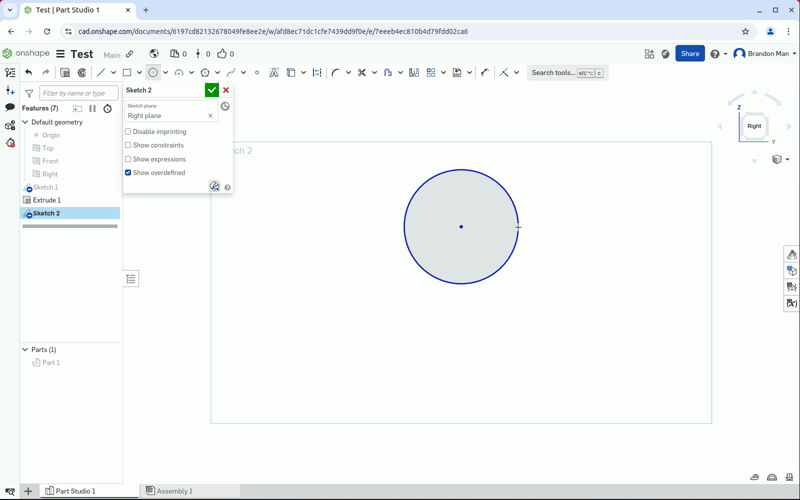
mouse_move(461, 198)
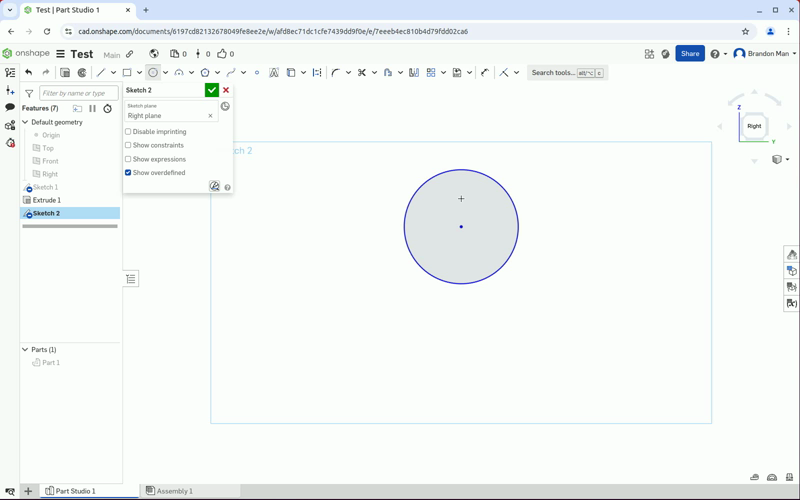
click(461, 198)
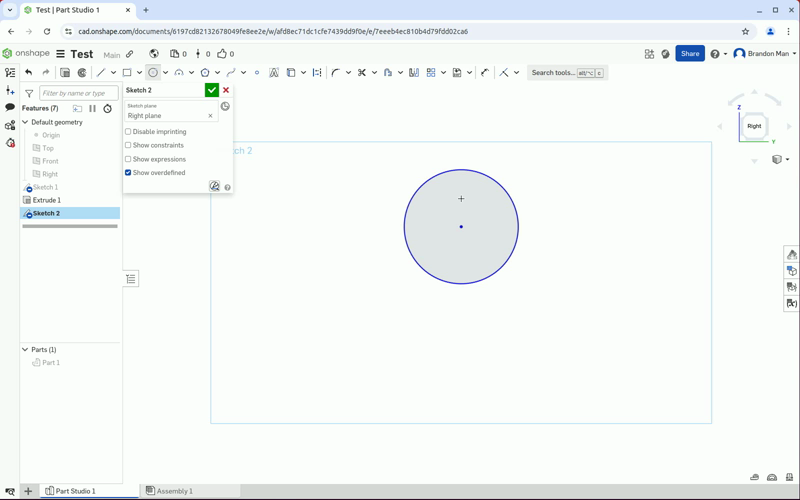
key_up(shift)
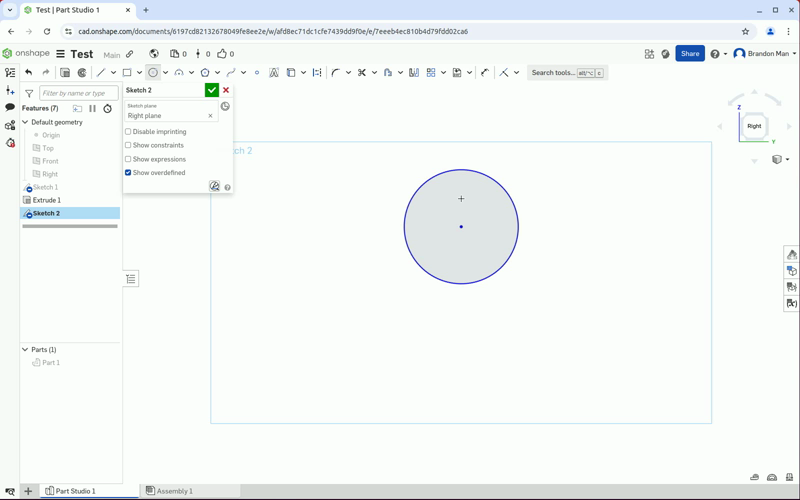
mouse_move(470, 198)
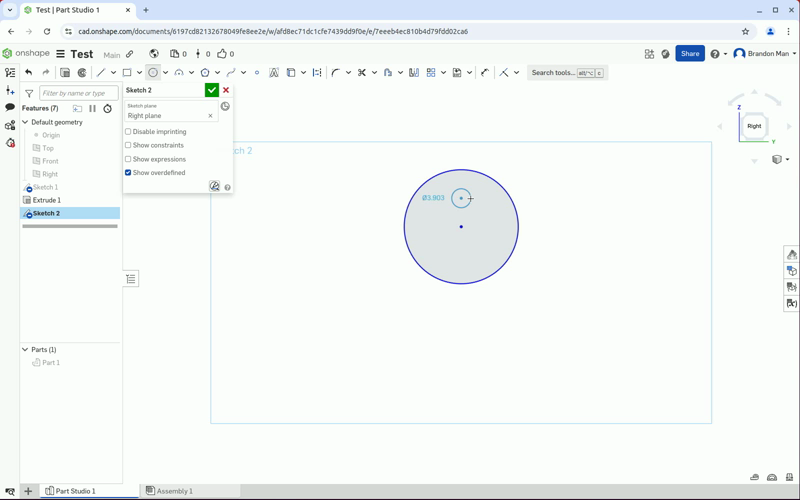
click(470, 198)
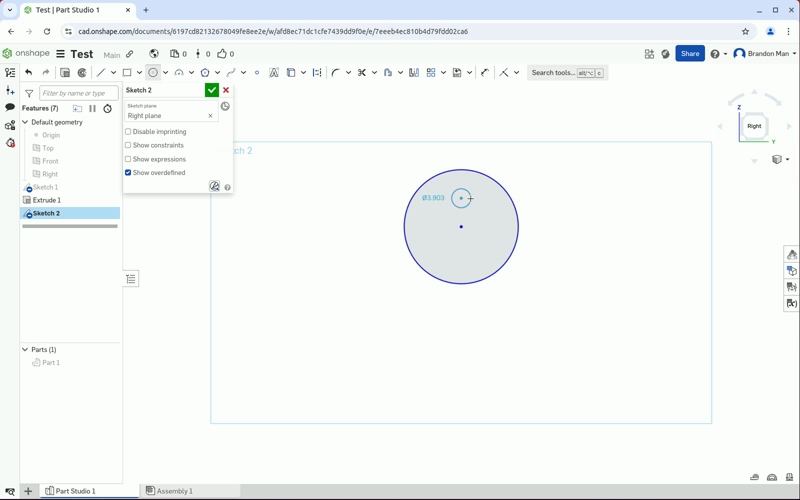
key(esc)
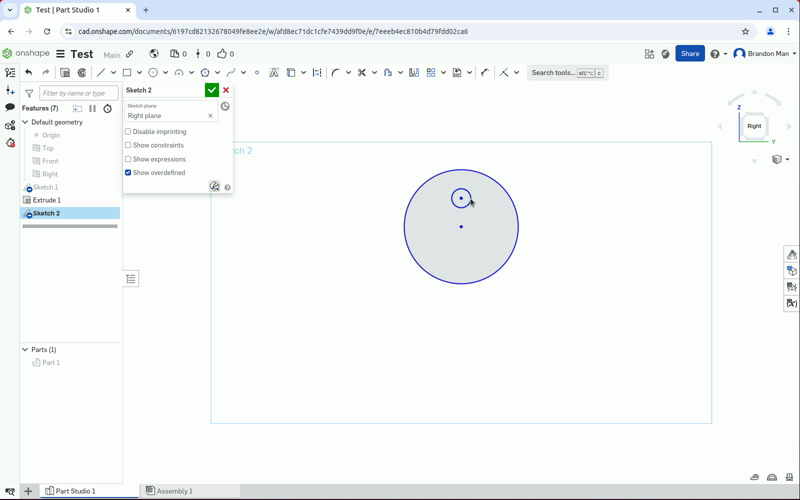
mouse_move(478, 268)
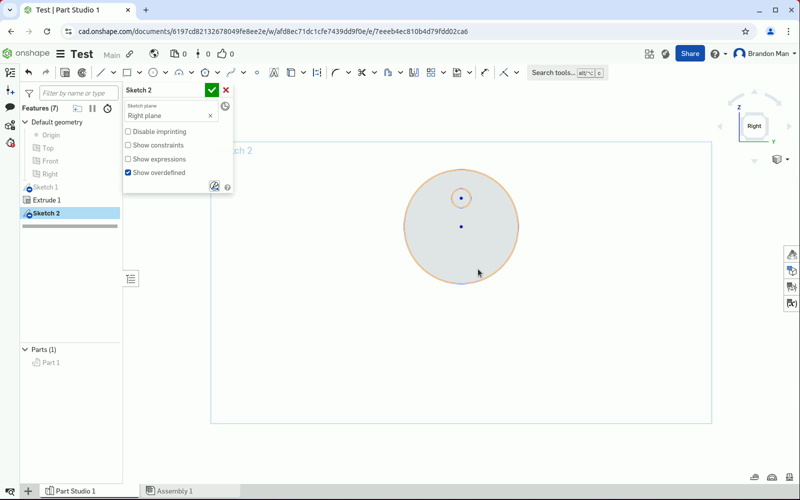
click(478, 268)
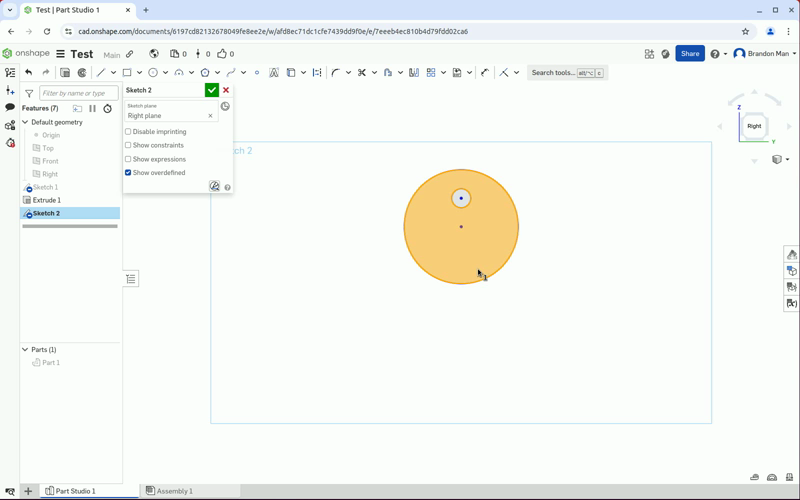
mouse_move(73, 352)
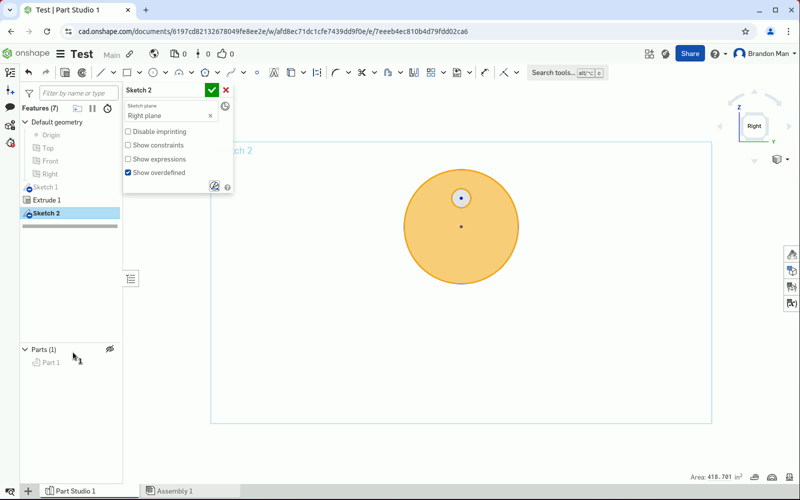
key(shift+y)
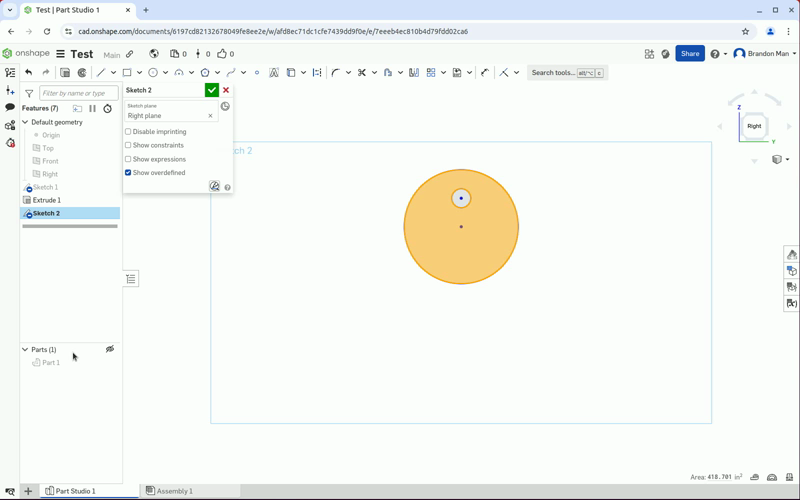
key(shift+e)
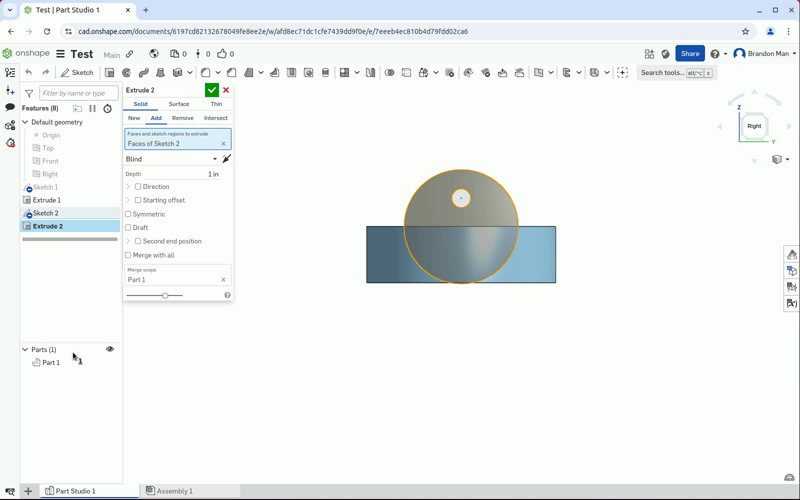
mouse_move(143, 106)
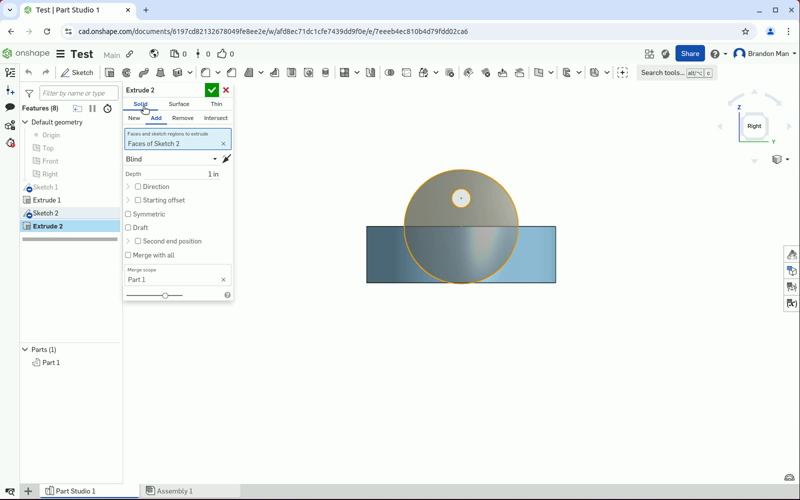
click(143, 106)
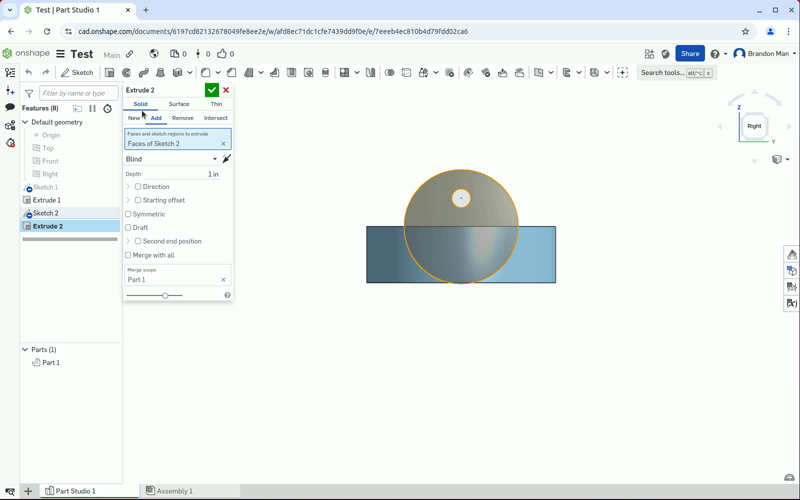
mouse_move(137, 120)
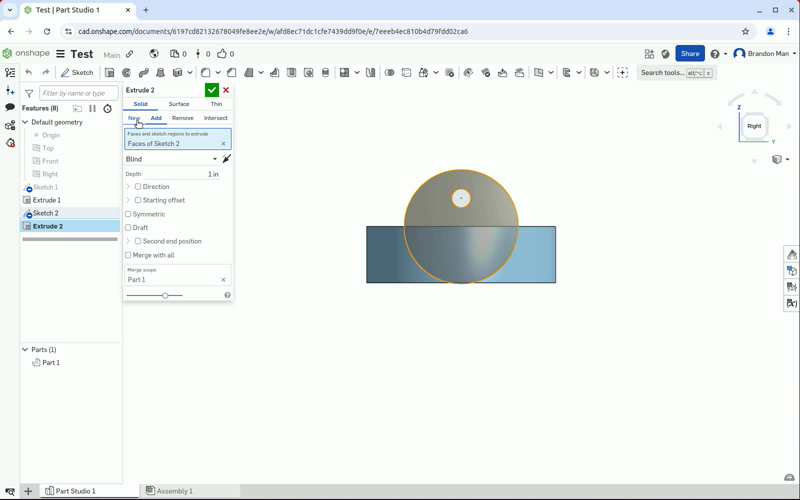
click(137, 120)
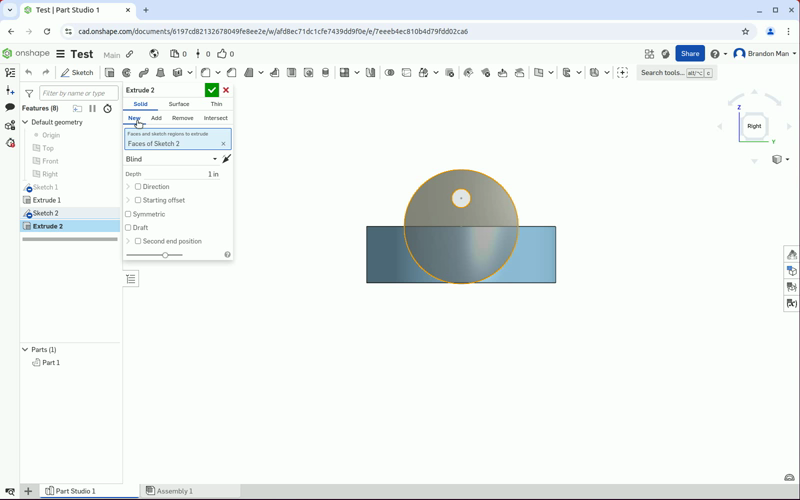
key(tab, 4)
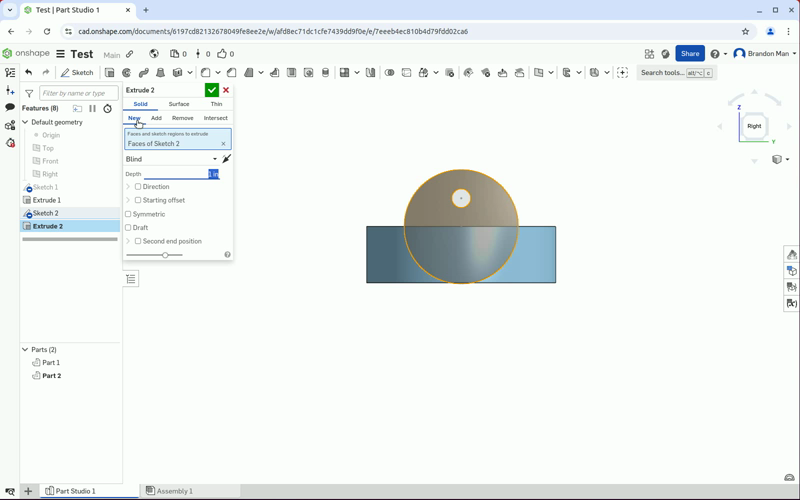
text(9.628)
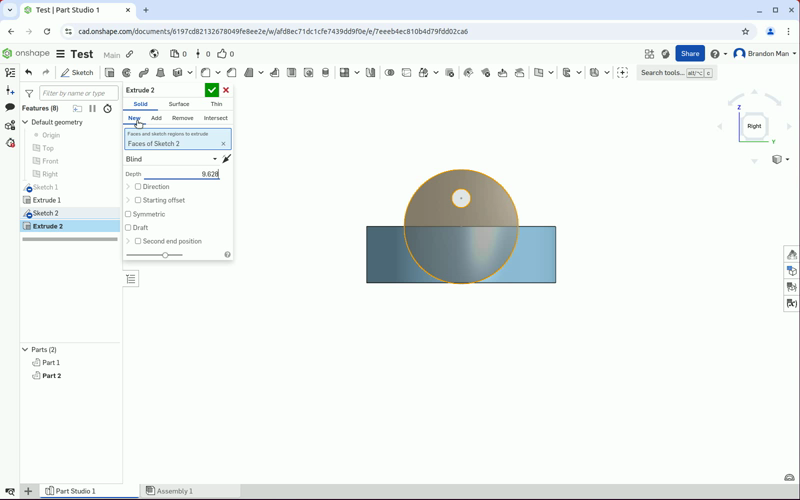
key(tab, 3)
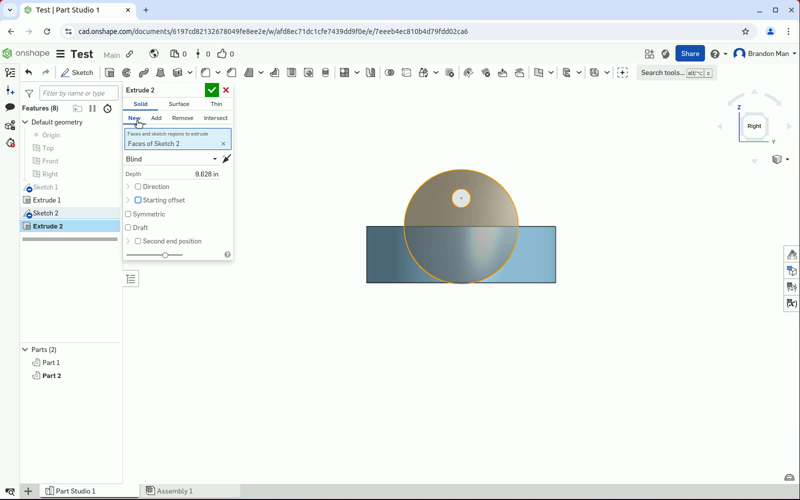
key(tab, 2)
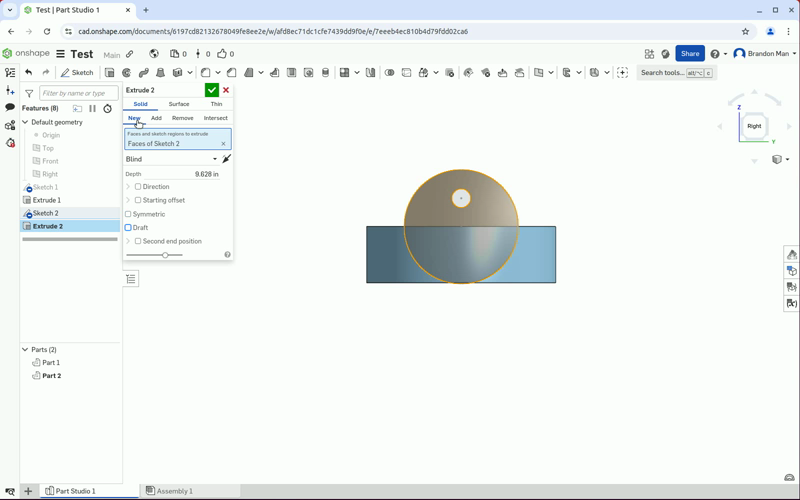
key(space)
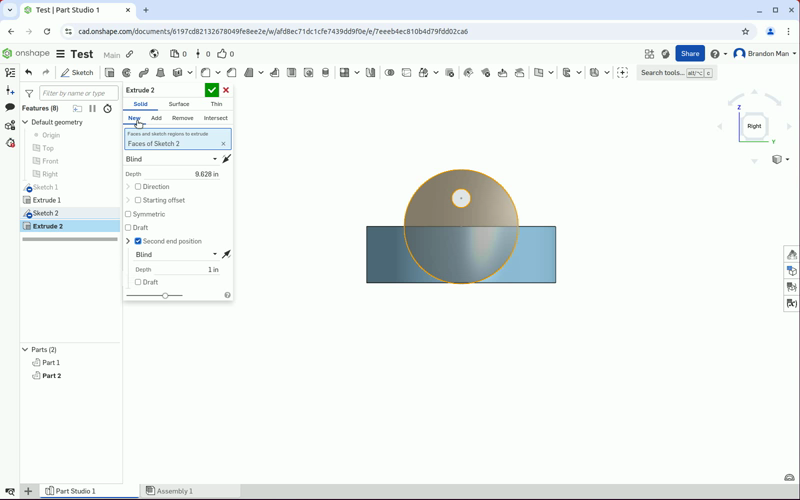
key(tab, 3)
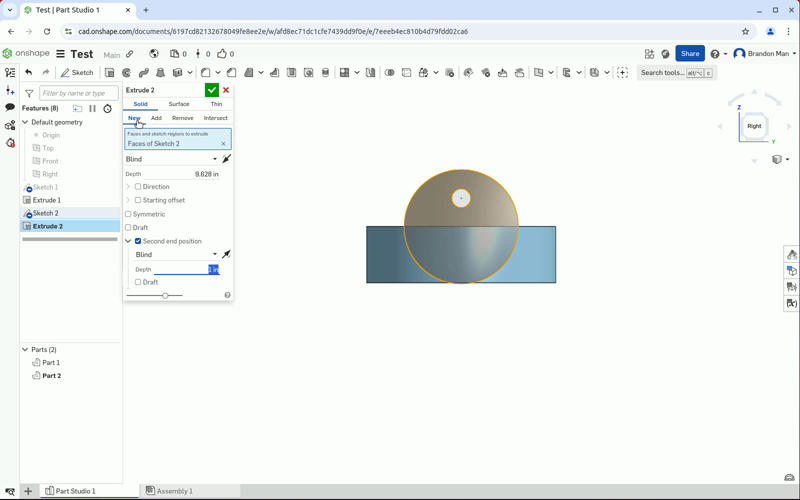
text(9.628)
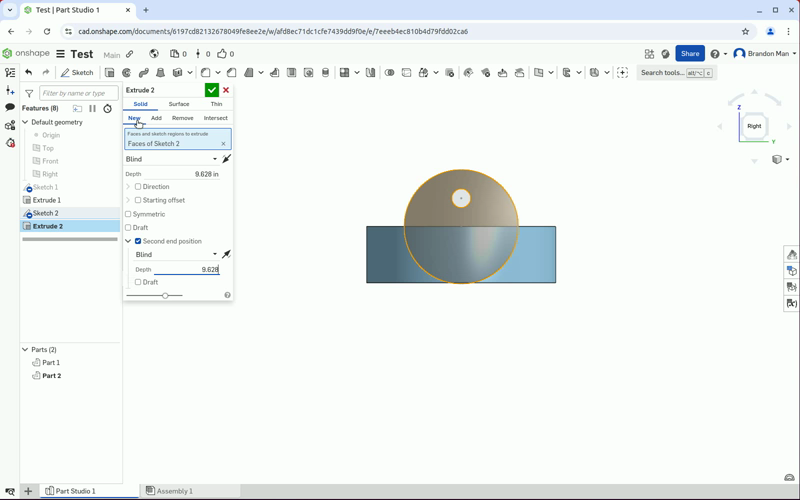
key(enter)
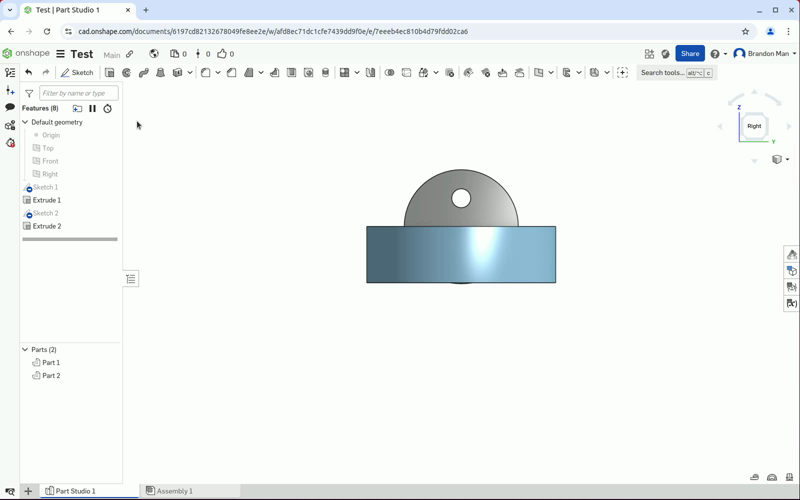
key(shift+h)
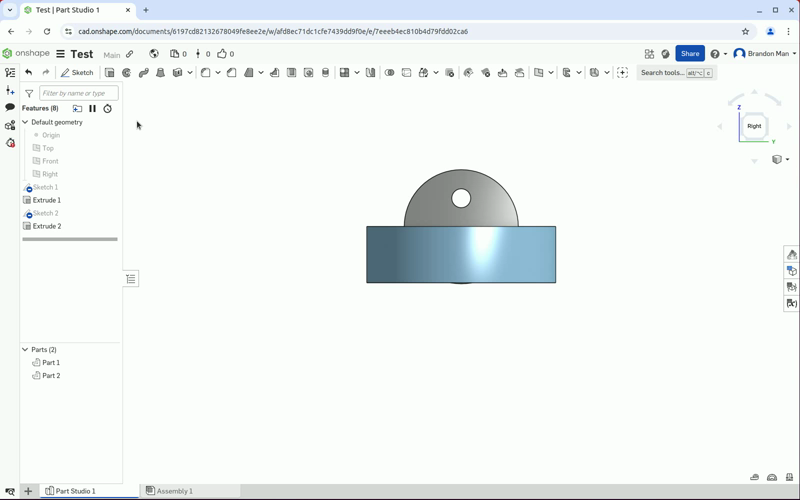
key(shift+h)
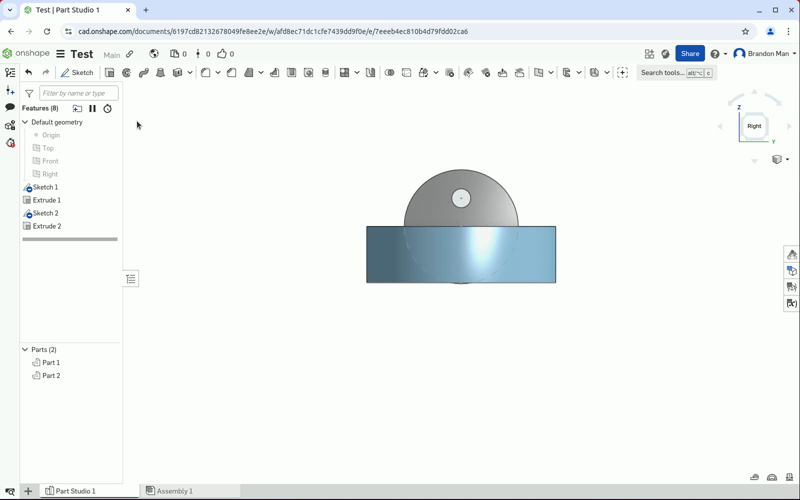
key(shift+7)
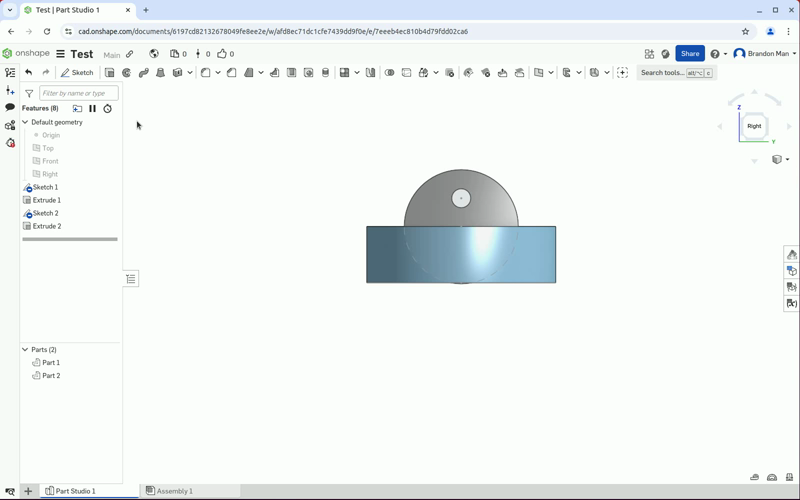
key(right, 2)
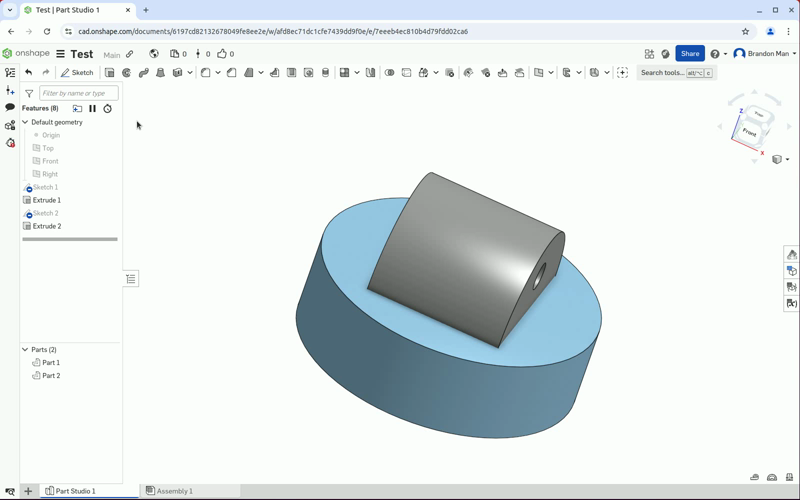
key(down, 2)
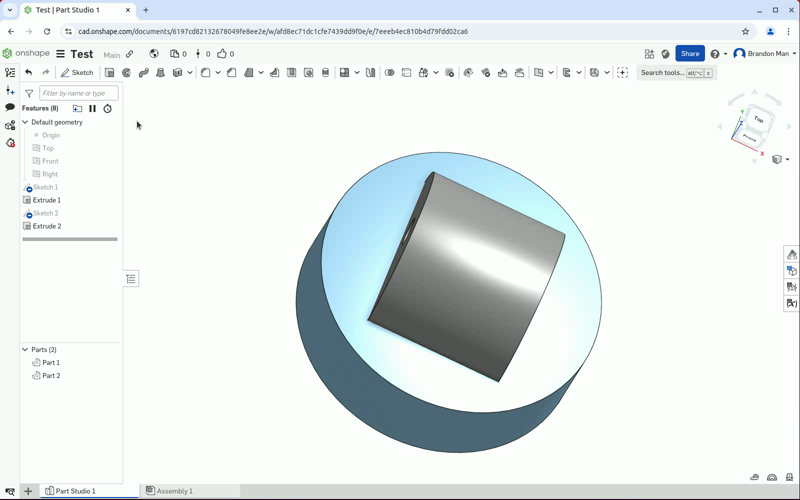
key(up, 2)
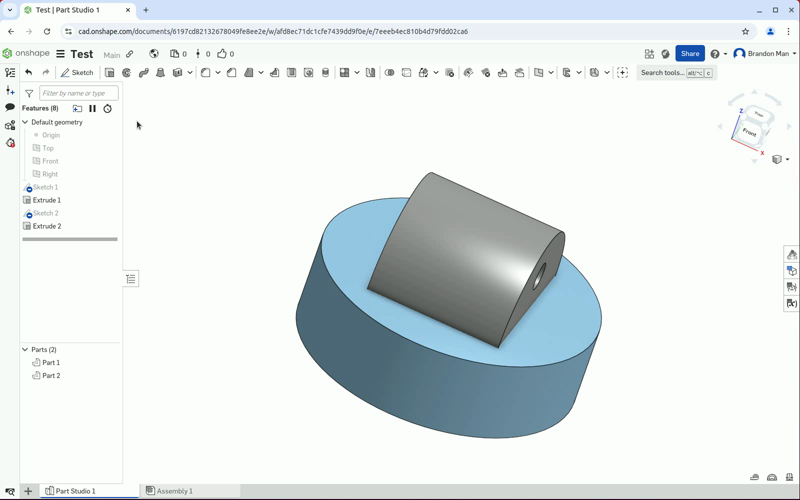
key(left, 2)
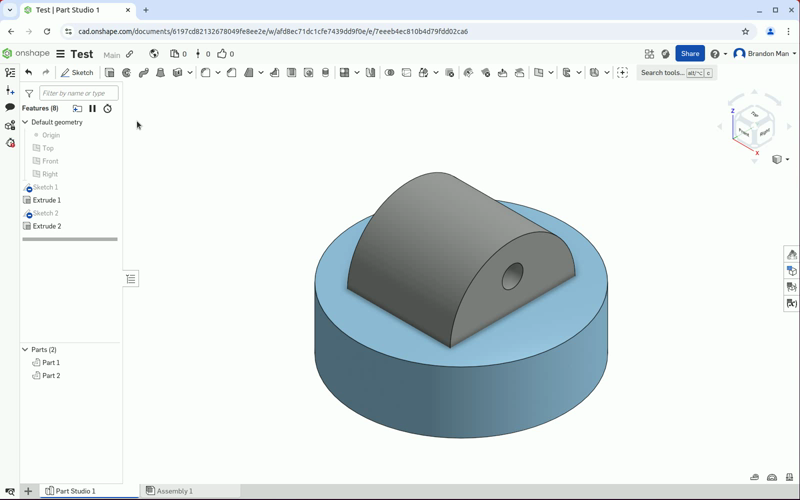
mouse_move(73, 189)
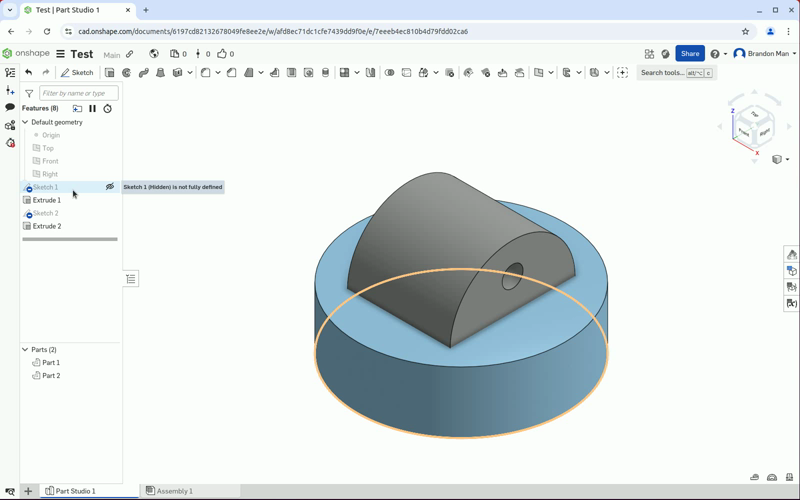
click(73, 189)